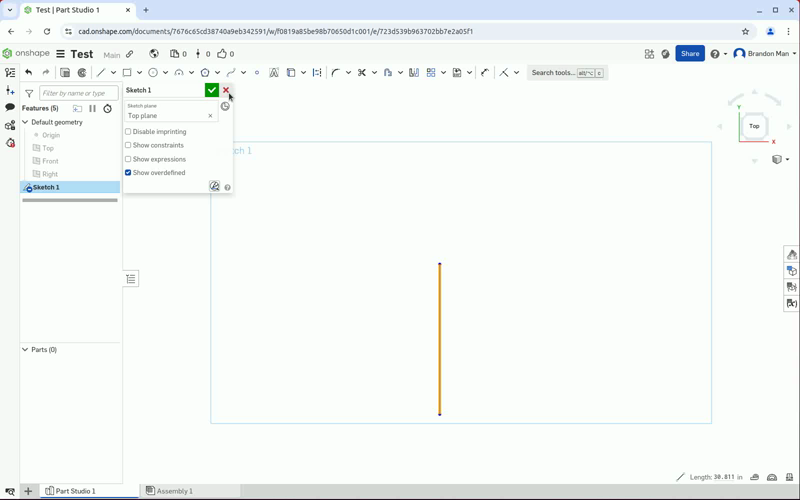
key(shift+h)
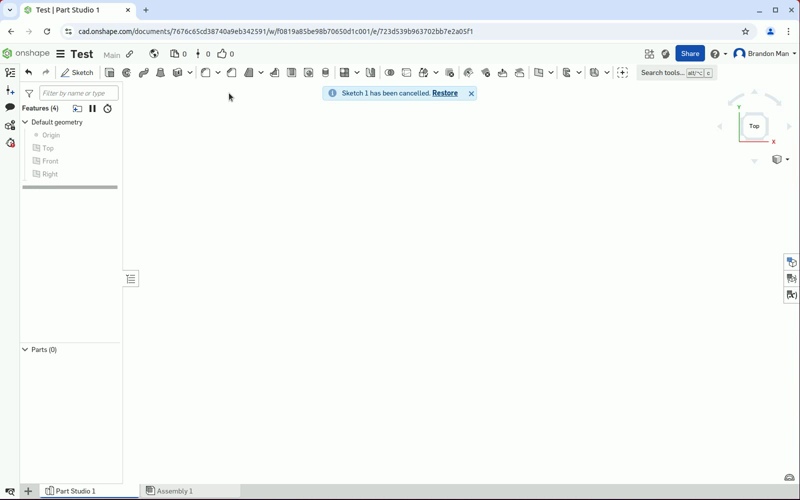
mouse_move(73, 352)
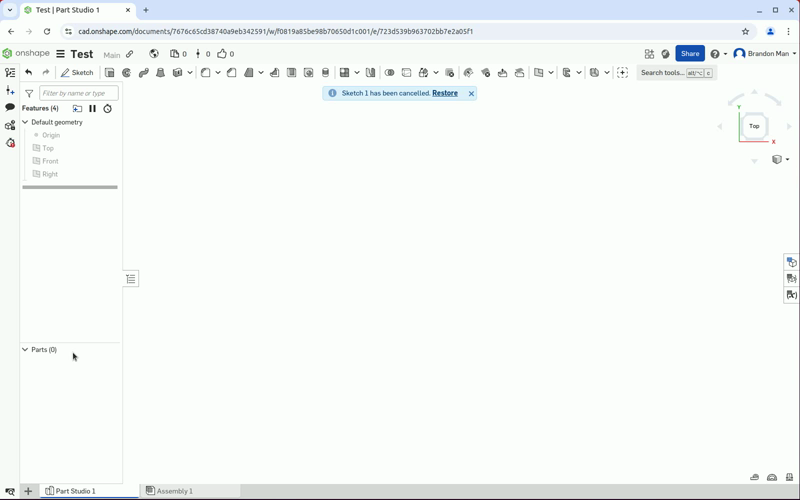
key(y)
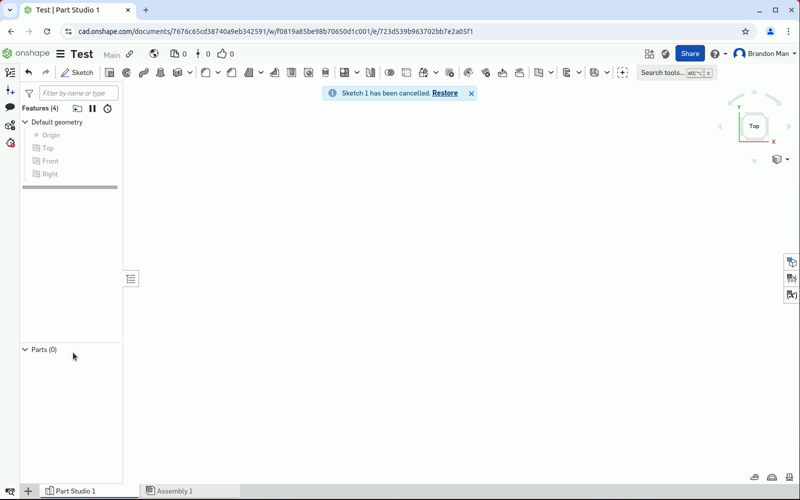
key(shift+p)
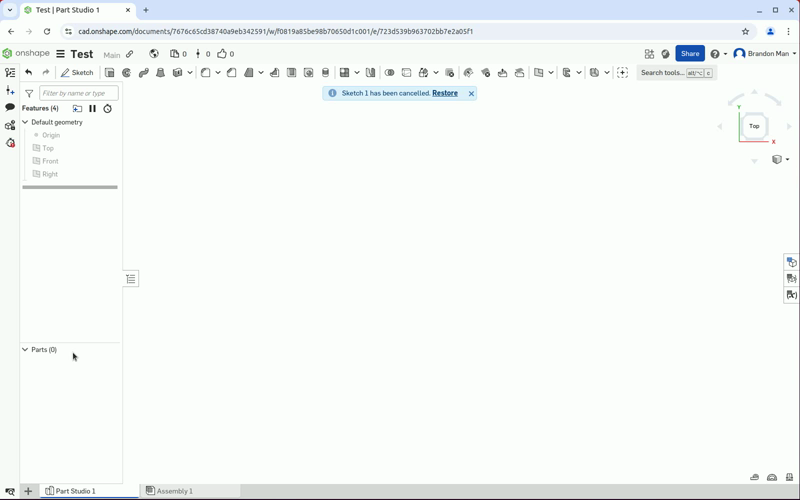
key(space)
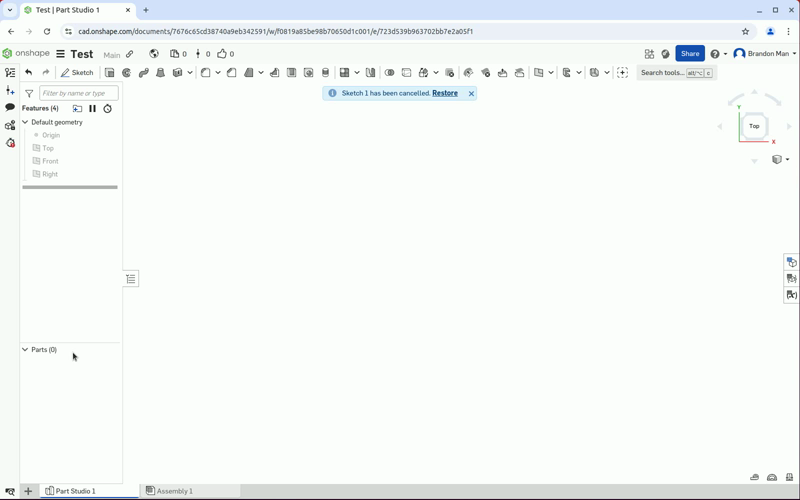
key_down(shift)
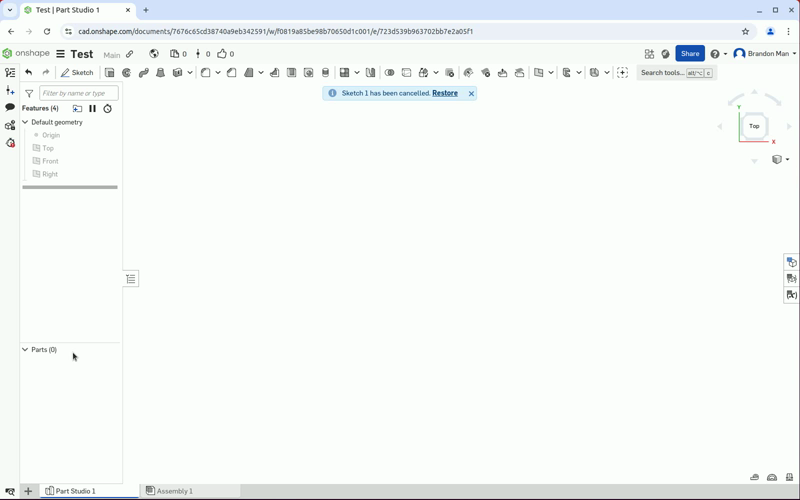
key(up)
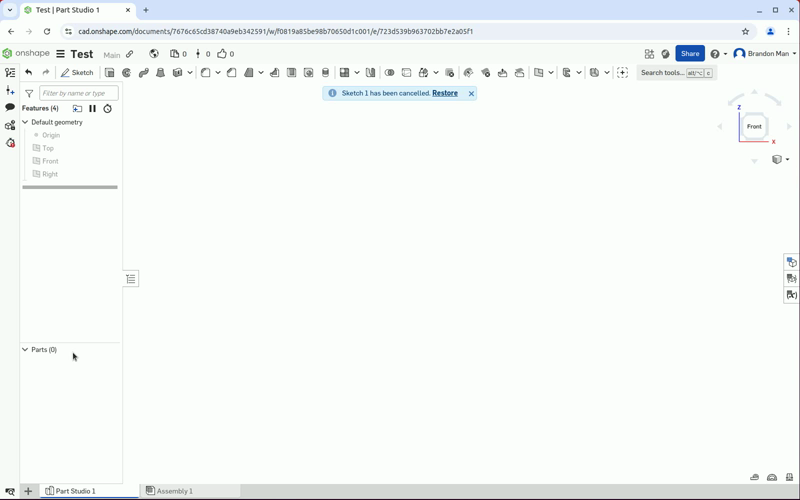
key_up(shift)
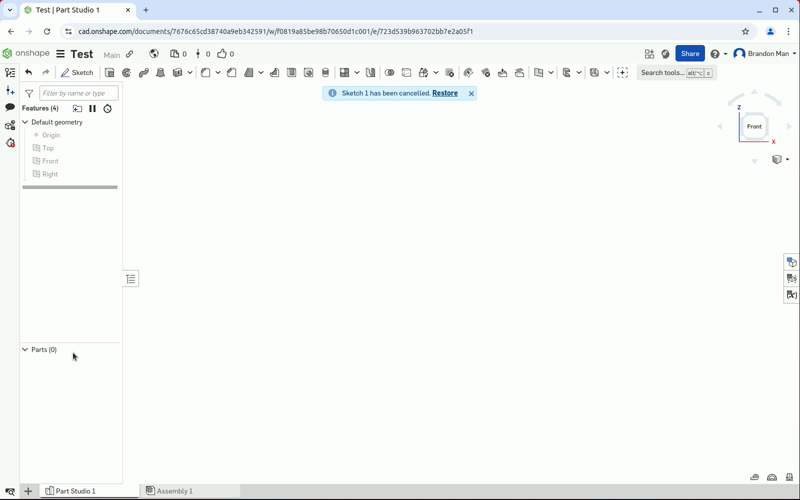
key(space)
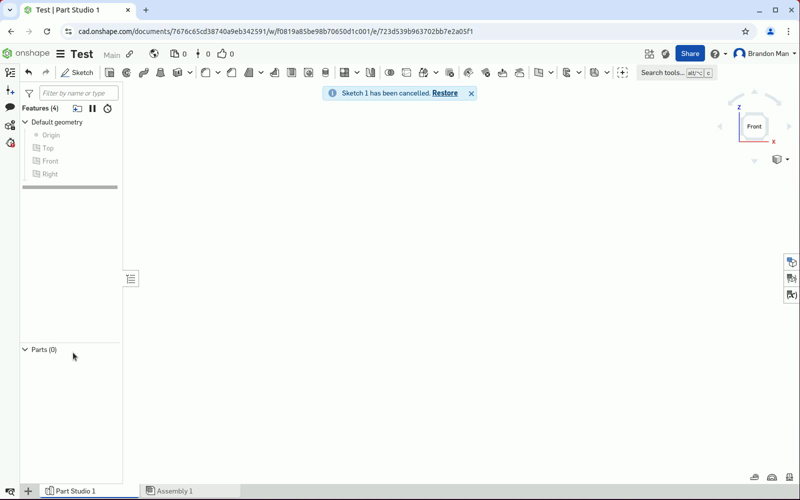
key_down(shift)
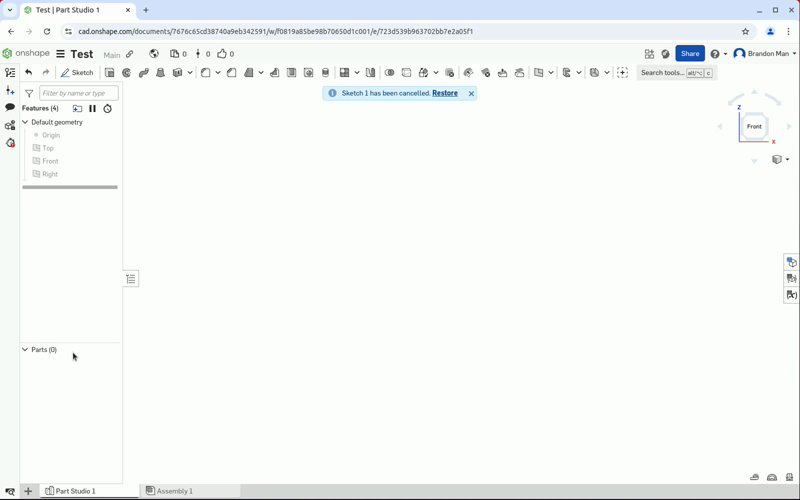
key(left)
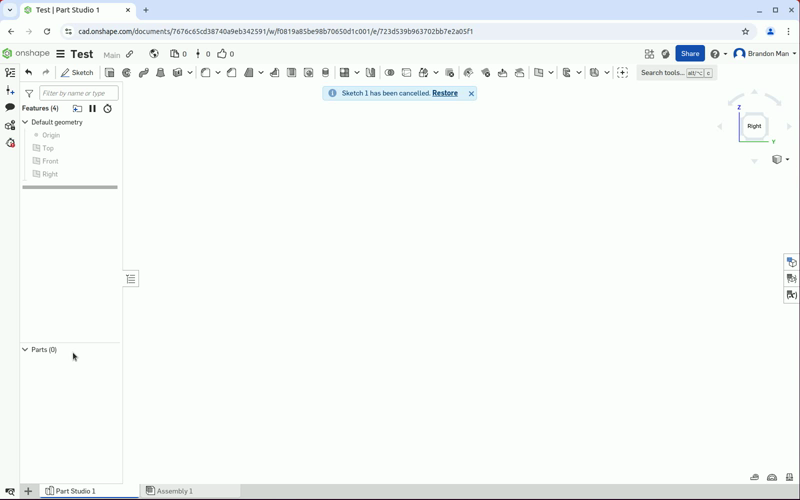
key_up(shift)
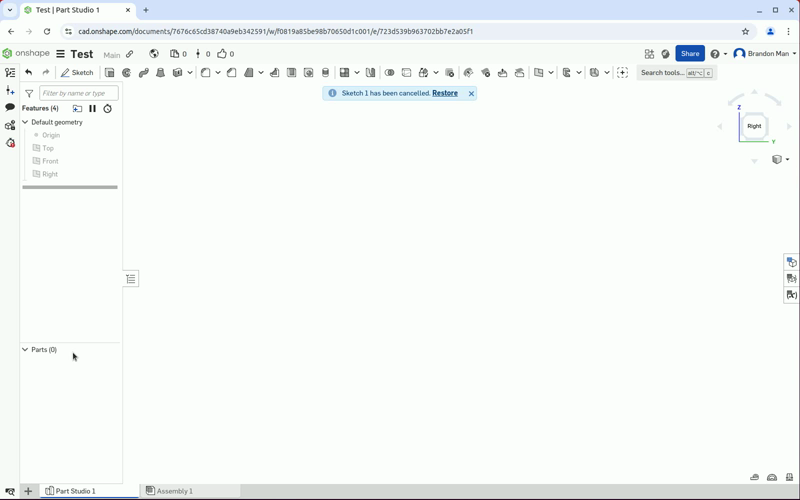
mouse_move(73, 352)
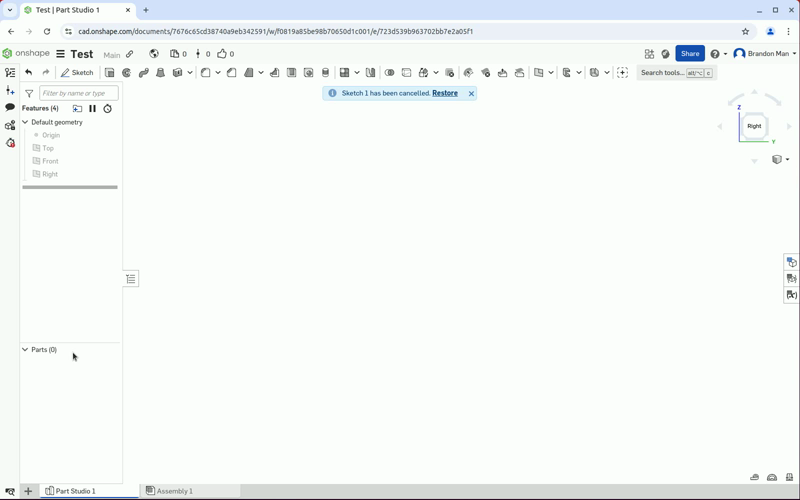
key(shift+y)
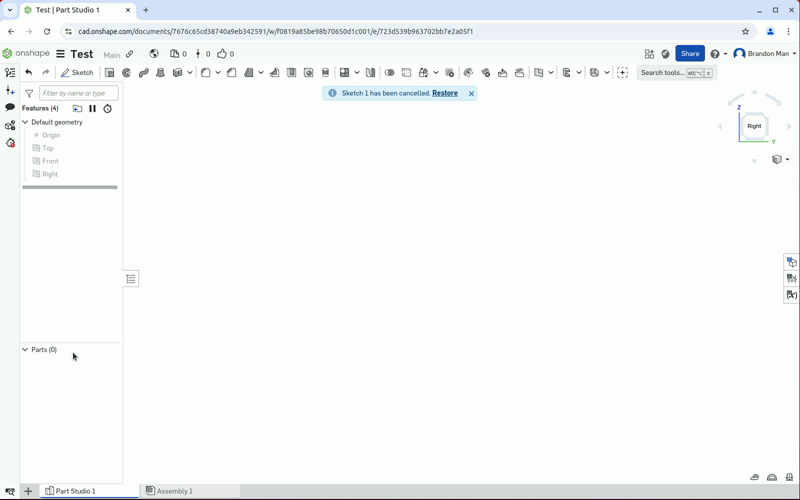
key(shift+s)
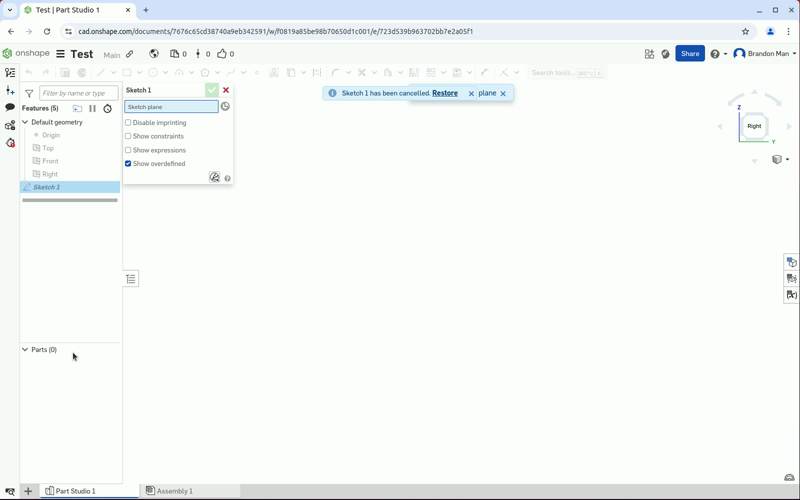
mouse_move(73, 176)
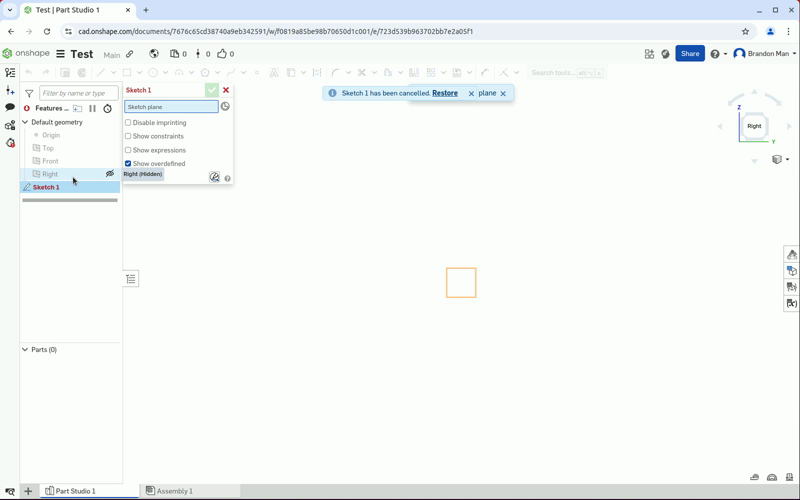
click(73, 176)
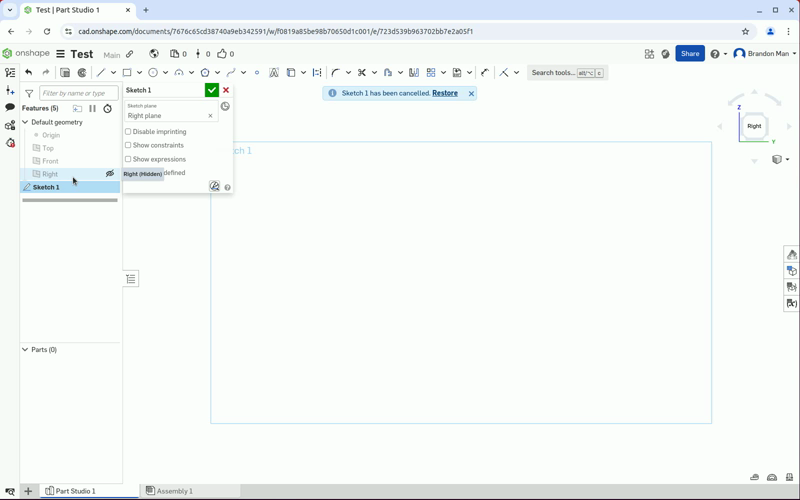
mouse_move(73, 352)
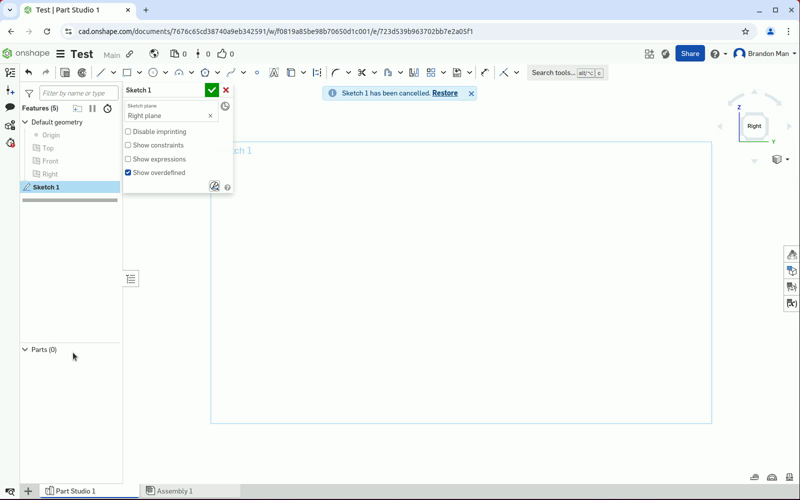
key(y)
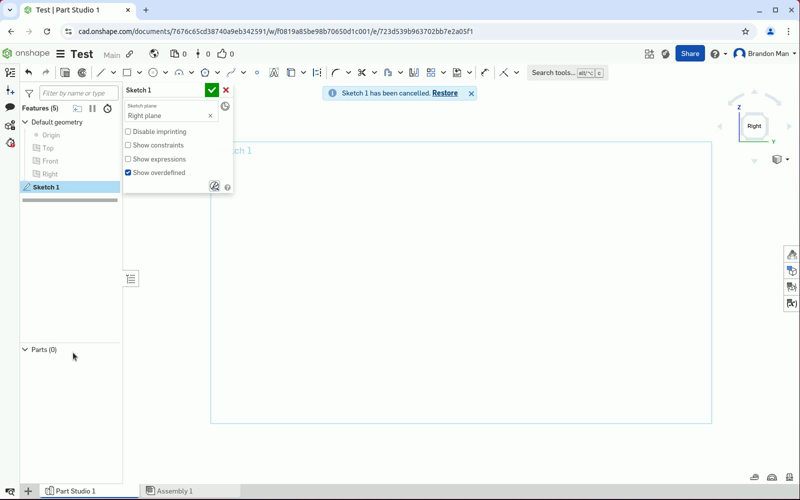
key(l)
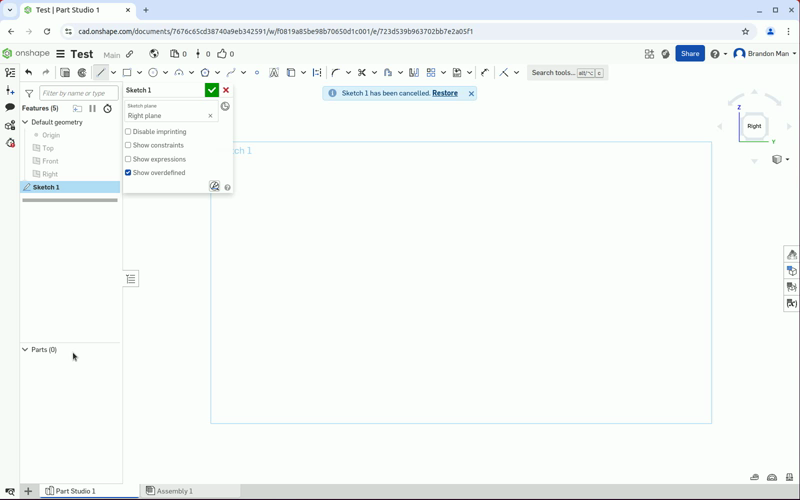
key_down(shift)
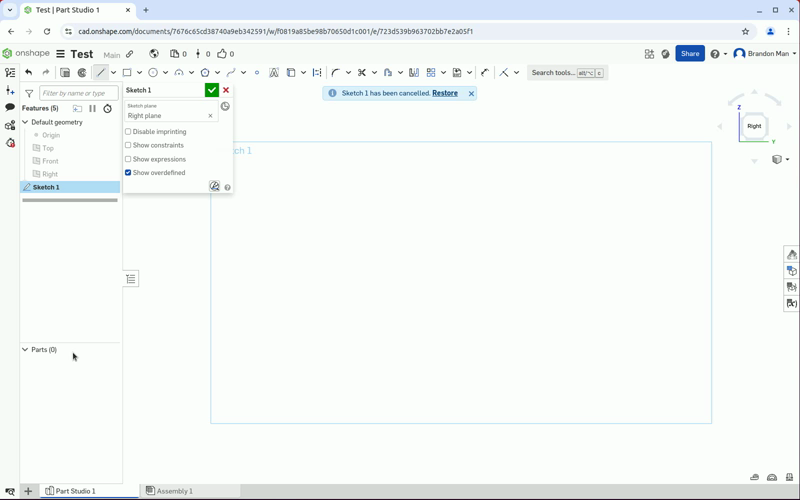
mouse_move(444, 299)
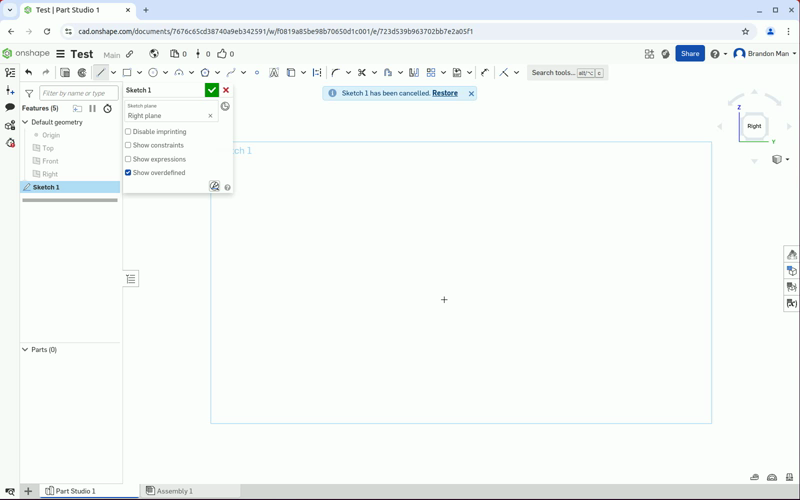
click(444, 299)
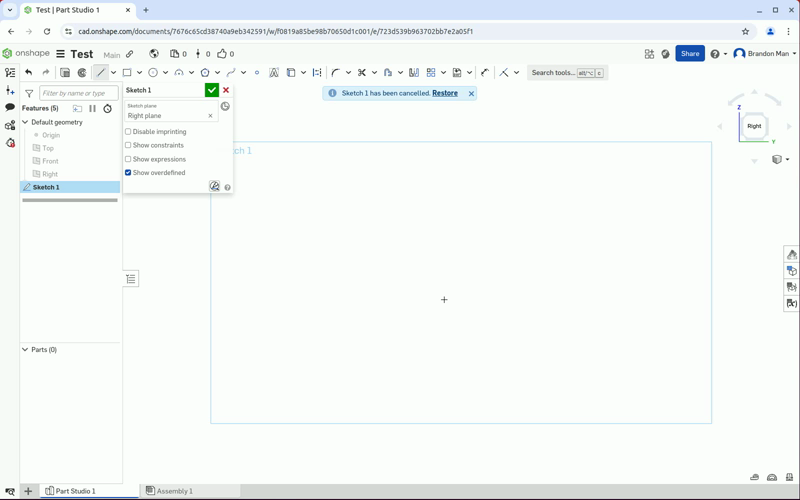
key_up(shift)
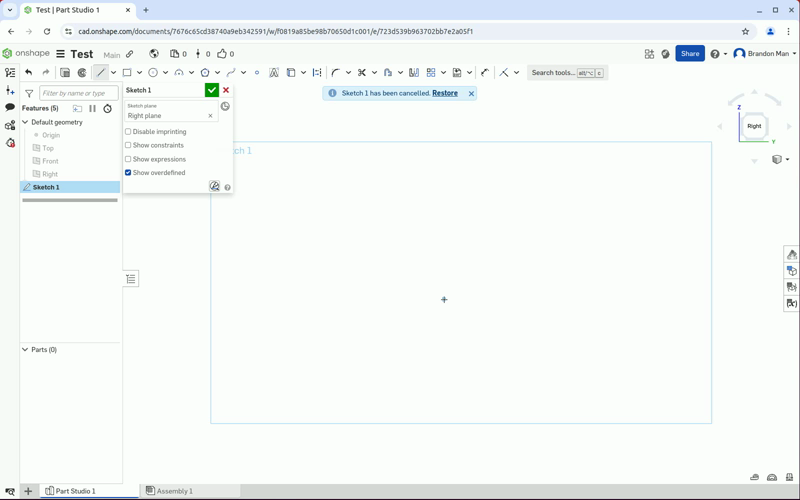
key_down(shift)
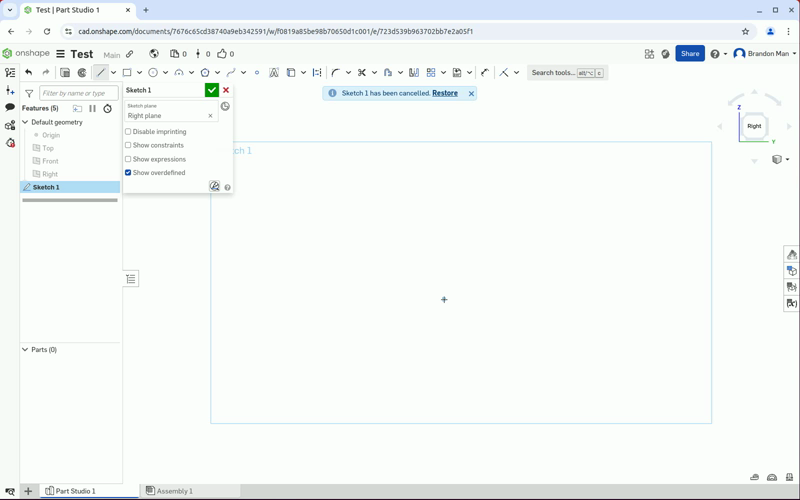
mouse_move(474, 299)
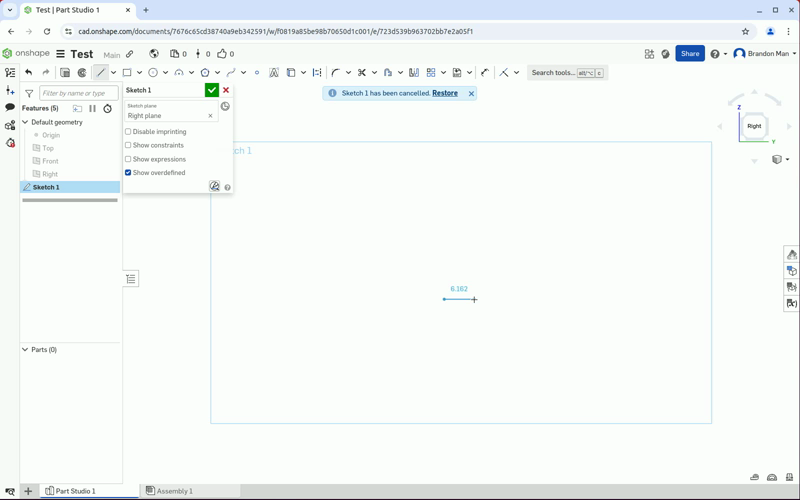
mouse_move(479, 299)
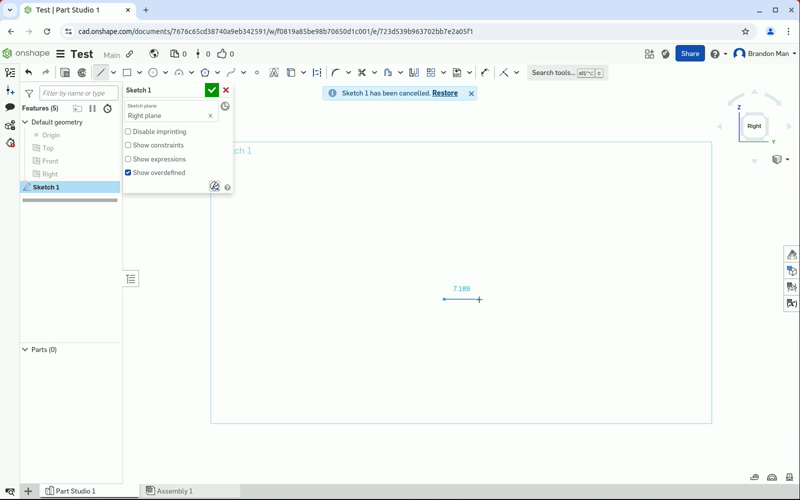
click(479, 299)
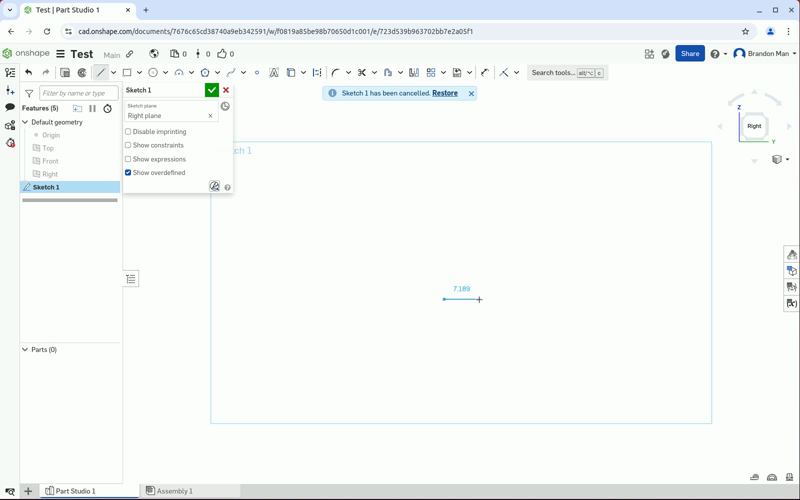
key_up(shift)
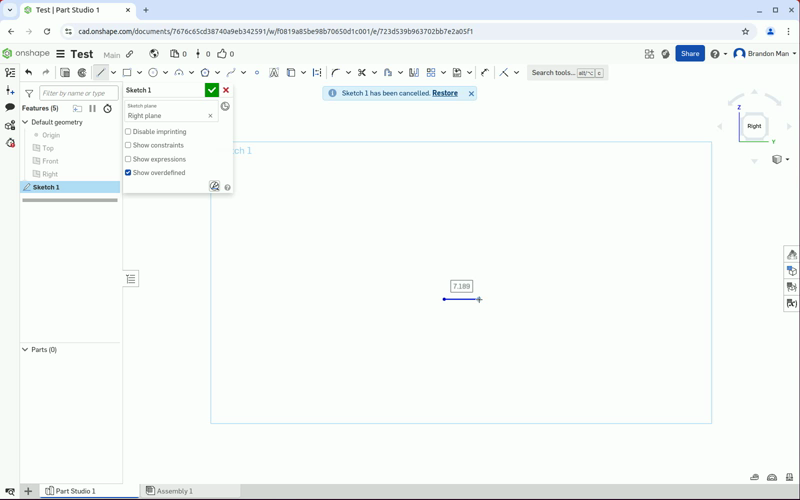
key_down(shift)
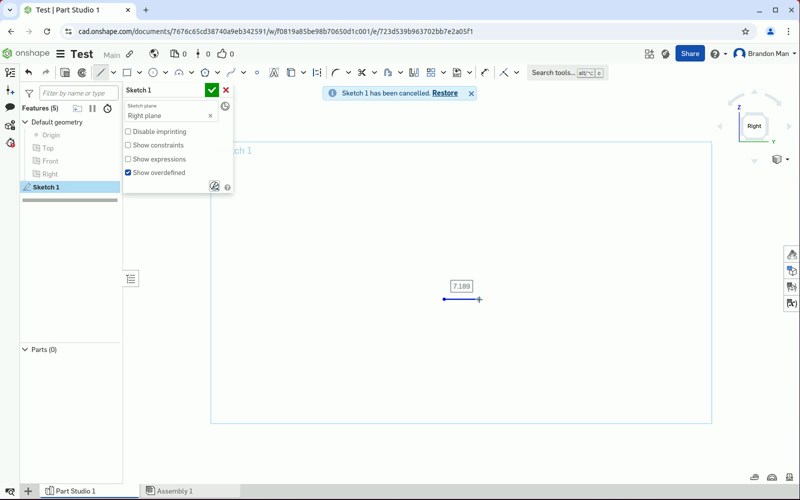
mouse_move(509, 299)
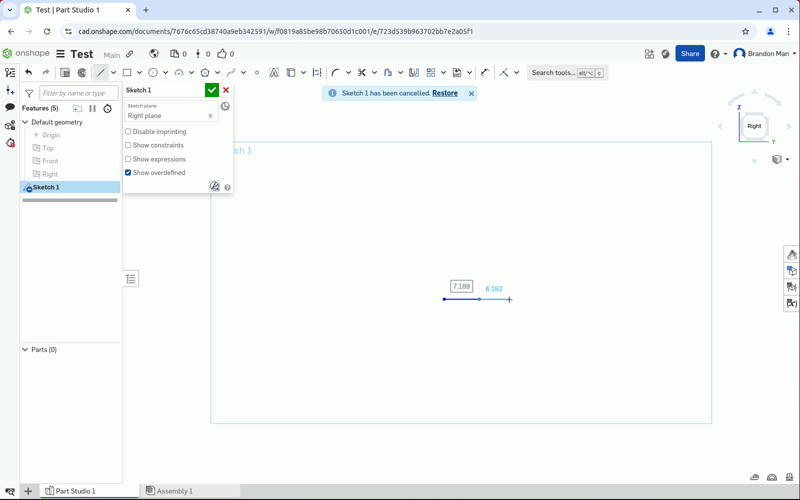
mouse_move(479, 264)
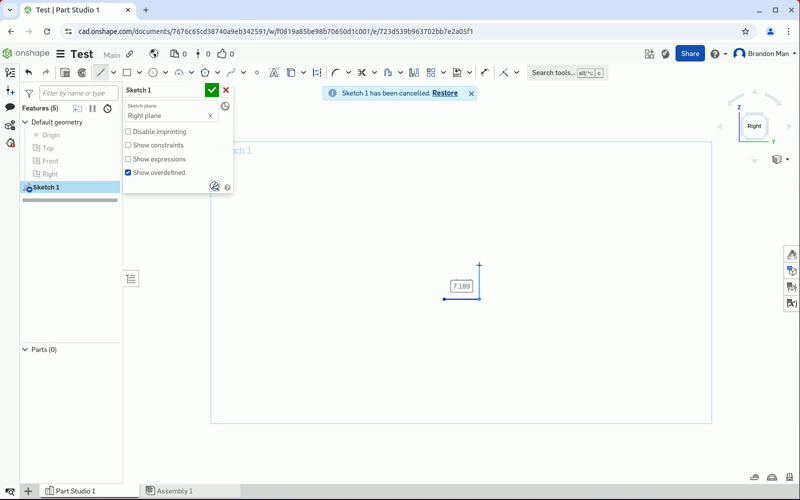
click(479, 264)
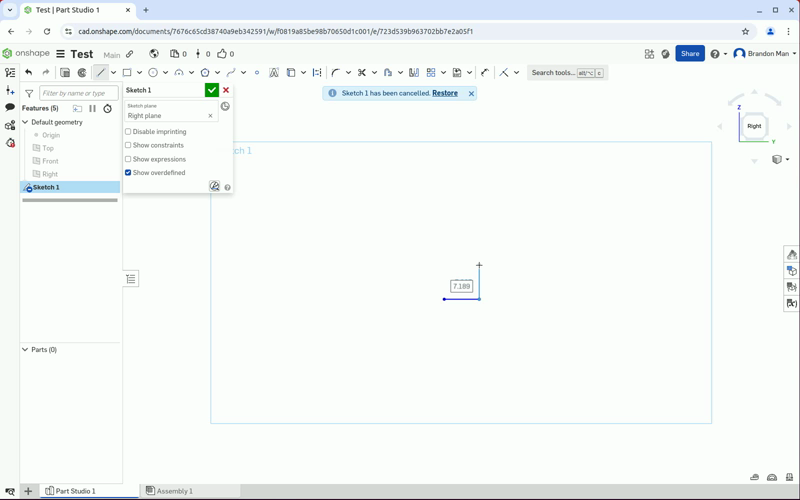
key_up(shift)
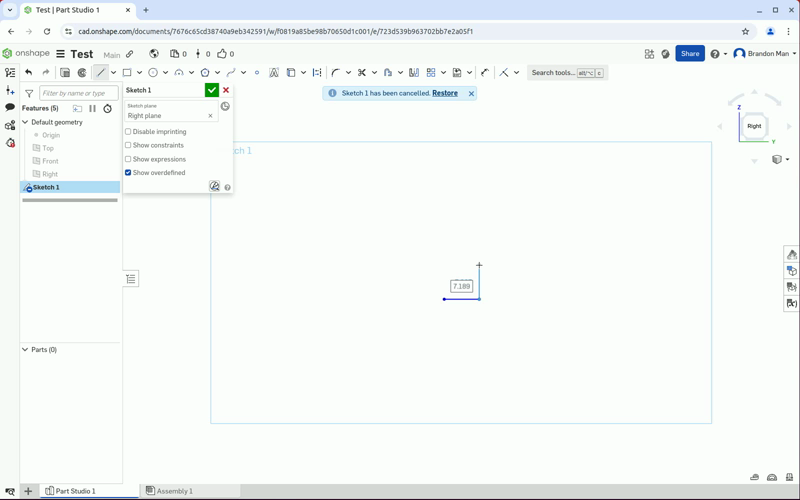
key_down(shift)
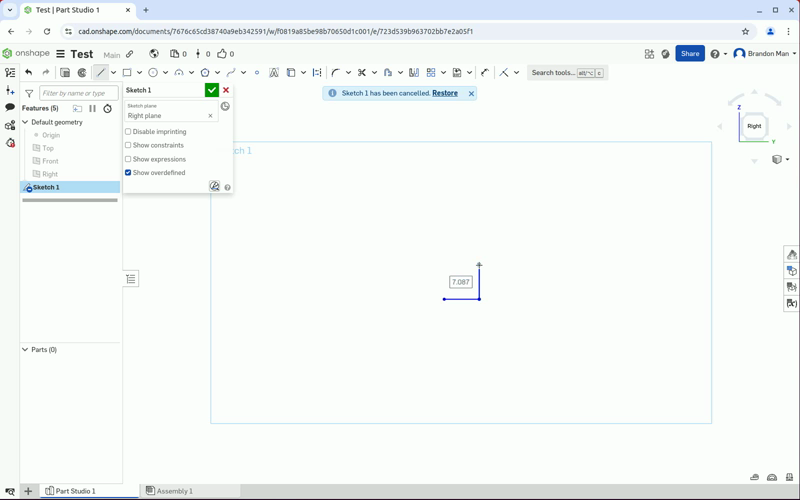
mouse_move(509, 264)
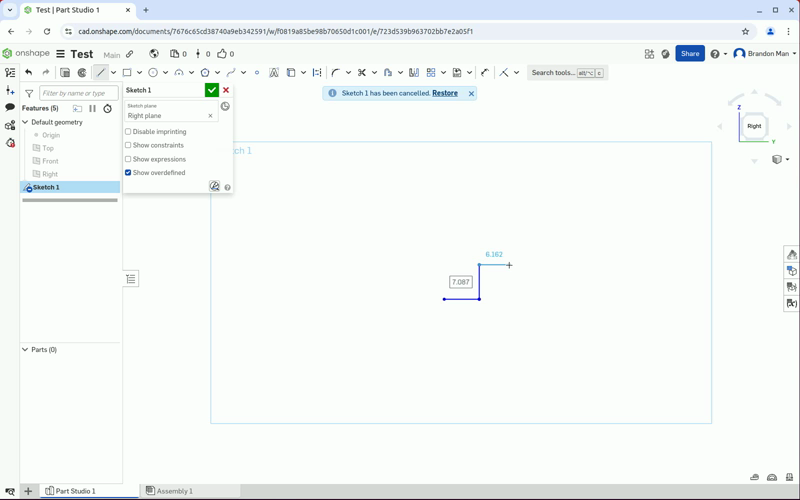
mouse_move(444, 264)
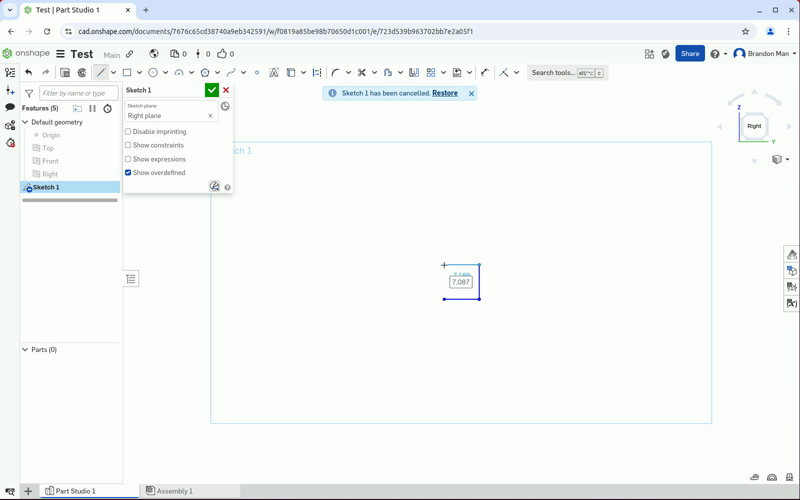
click(444, 264)
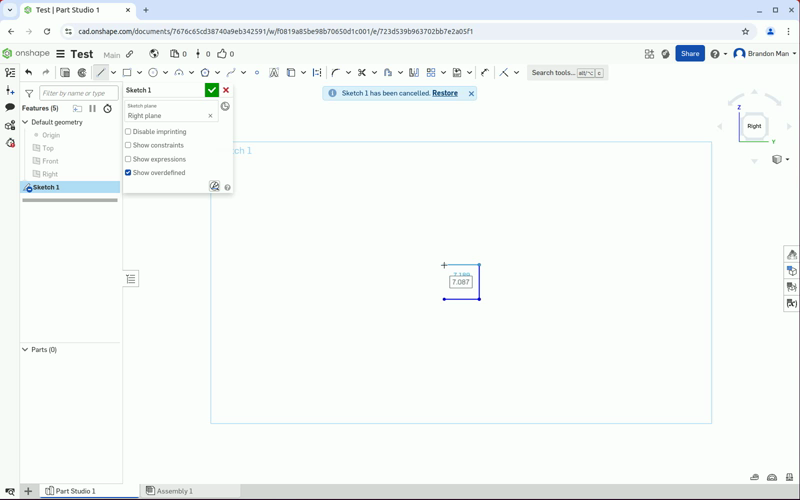
key_up(shift)
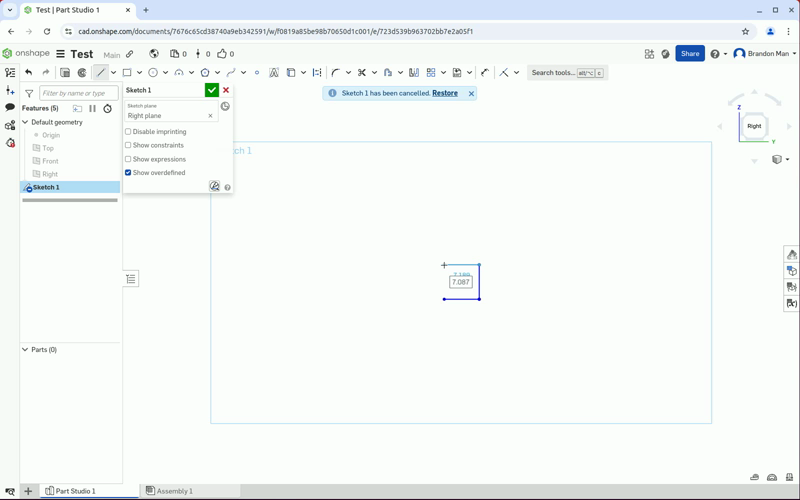
mouse_move(474, 264)
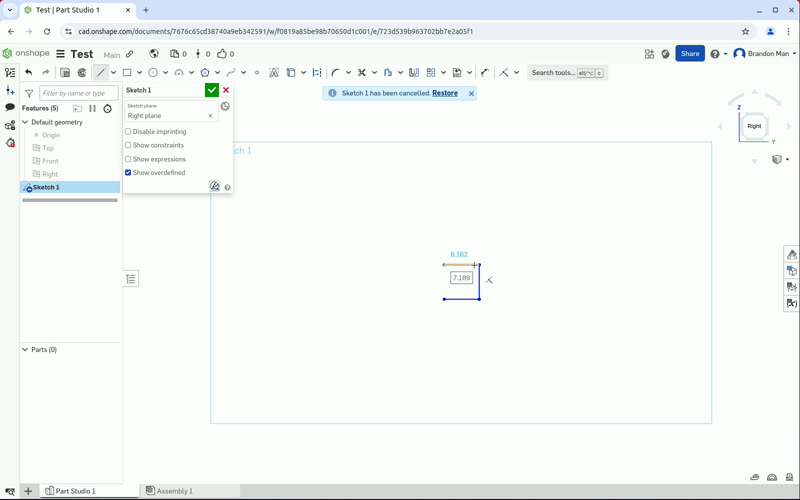
key_down(shift)
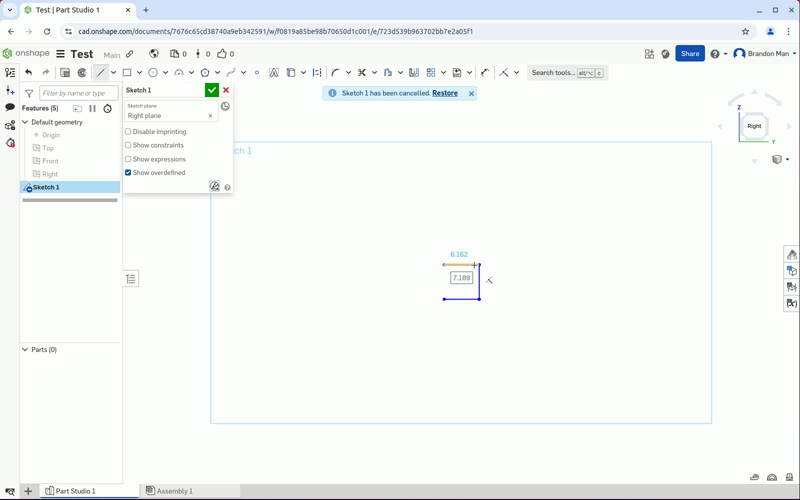
mouse_move(444, 299)
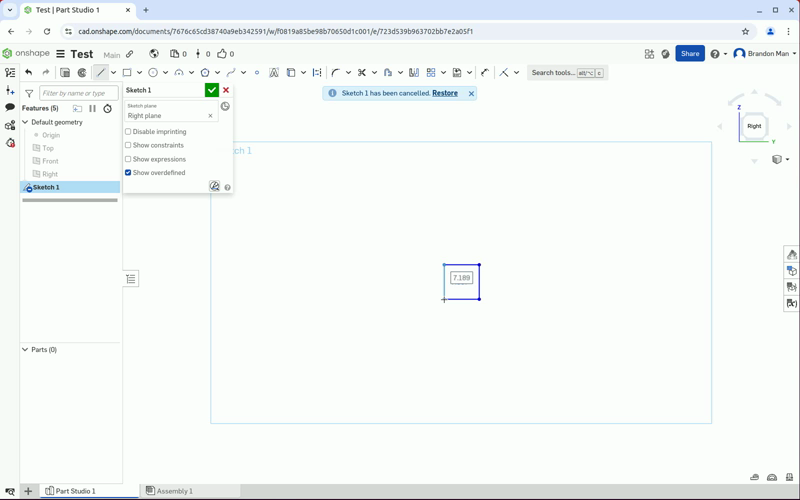
key_up(shift)
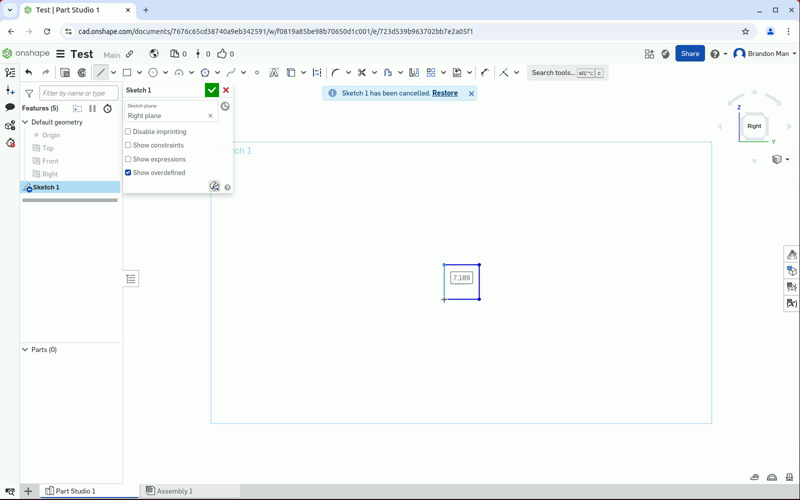
click(444, 299)
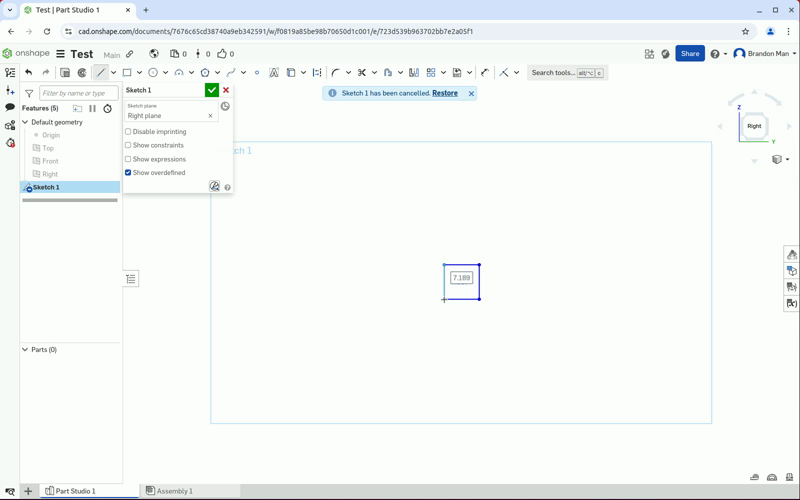
key(esc)
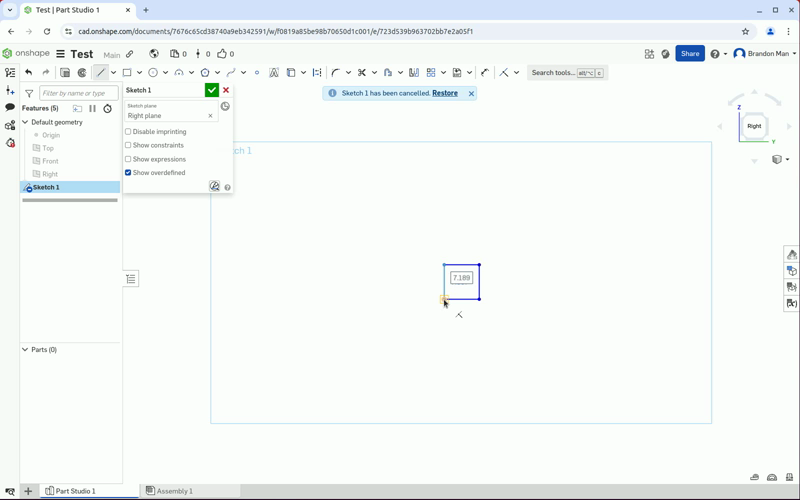
mouse_move(461, 292)
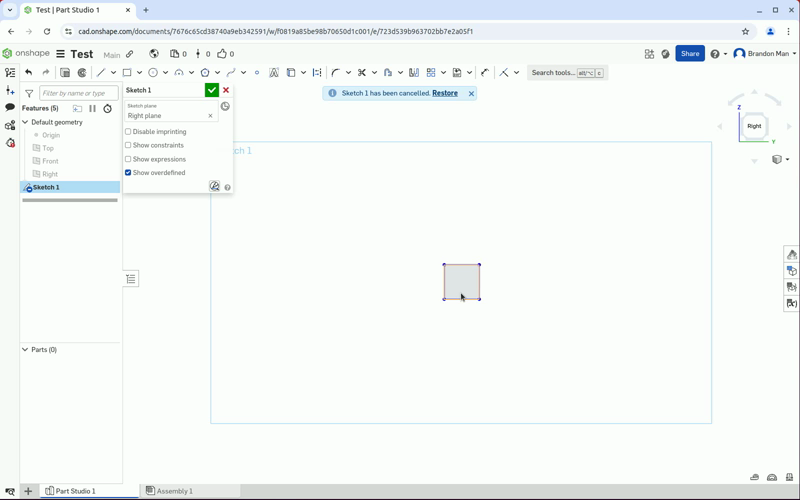
scroll(6)
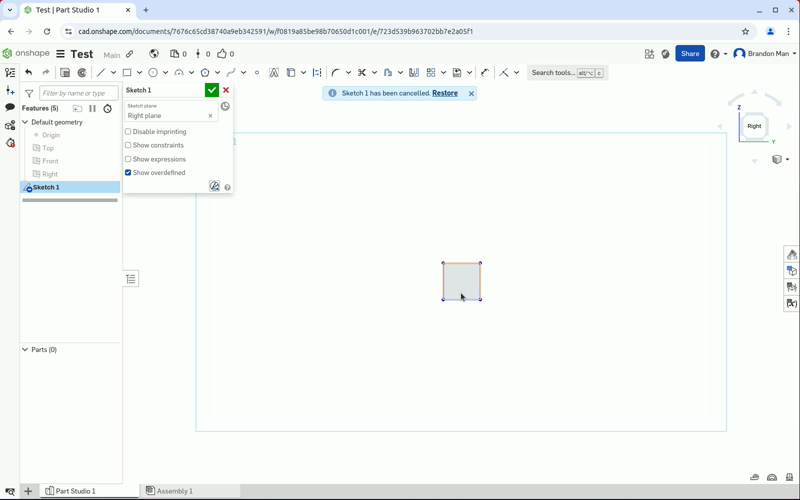
scroll(6)
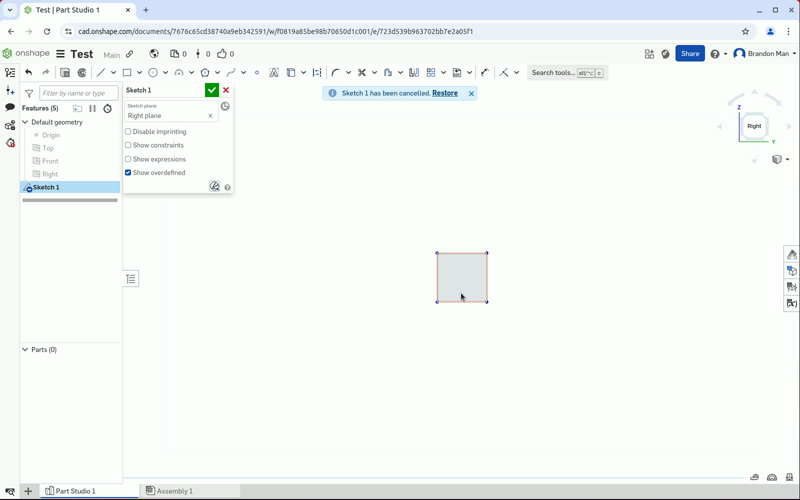
scroll(6)
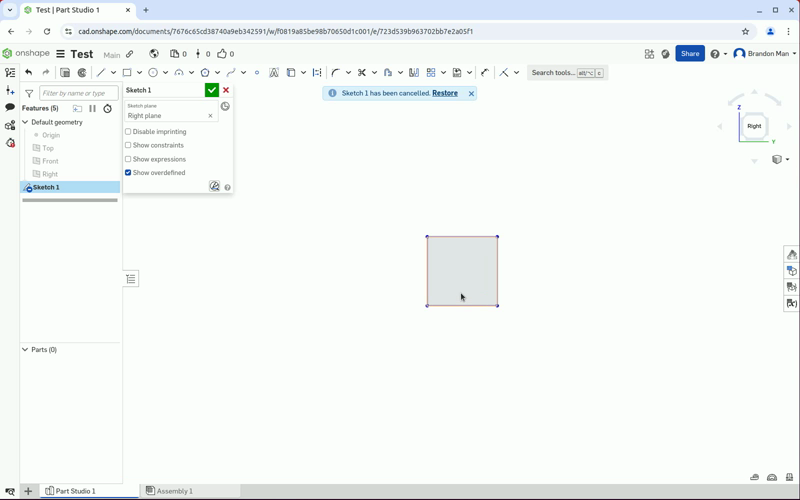
scroll(6)
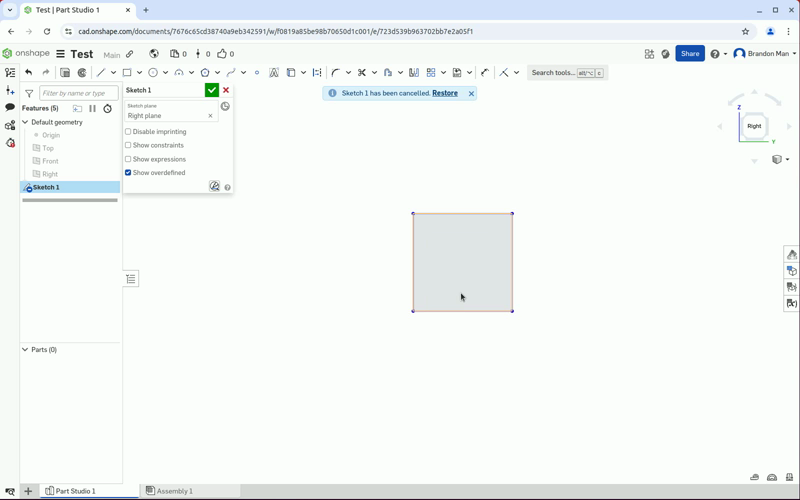
scroll(6)
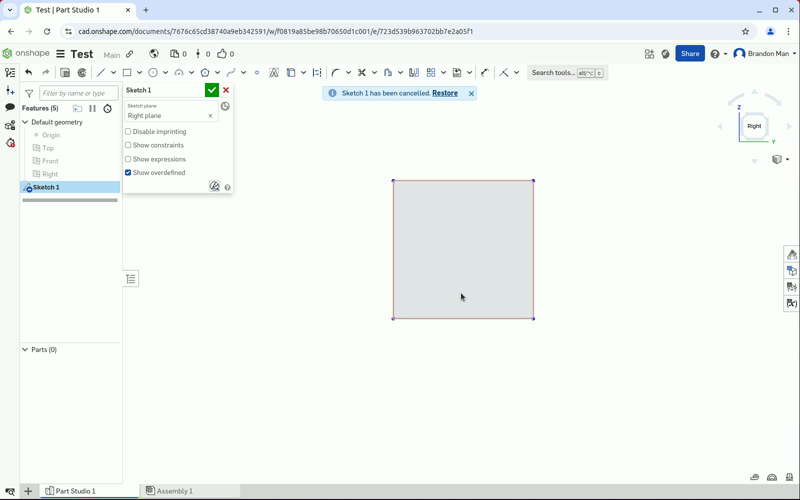
scroll(6)
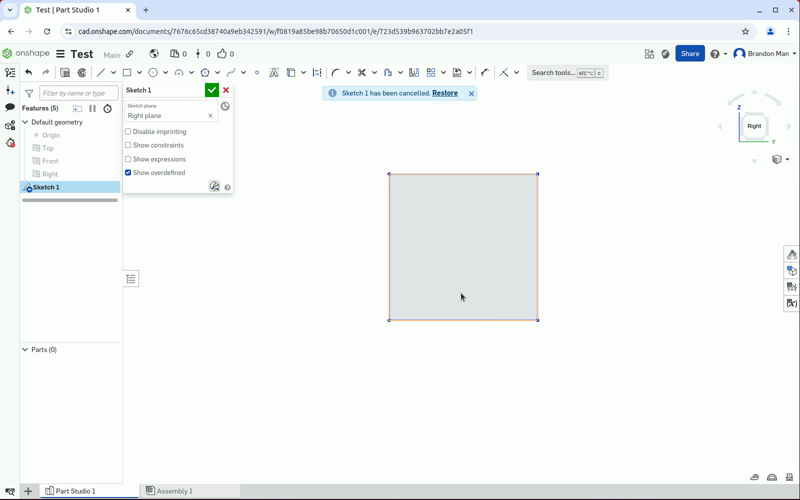
scroll(6)
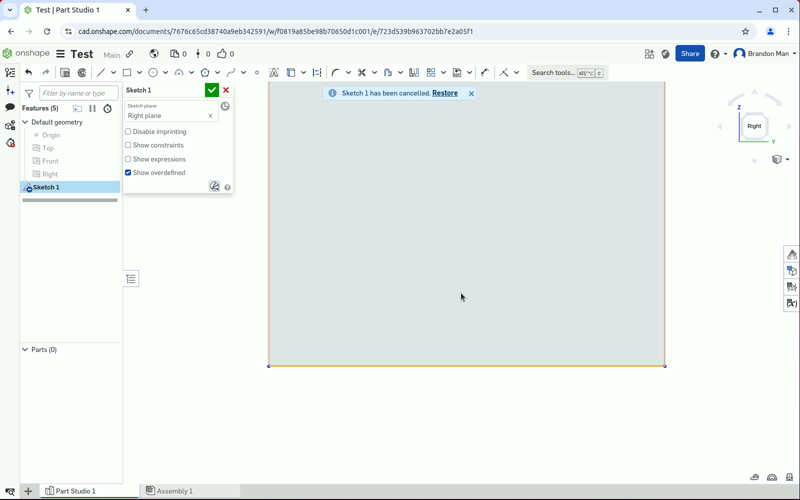
click(461, 292)
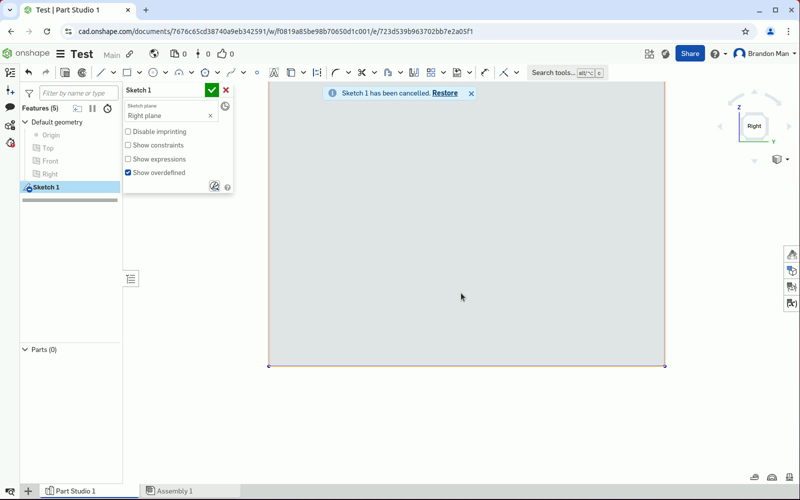
scroll(-6)
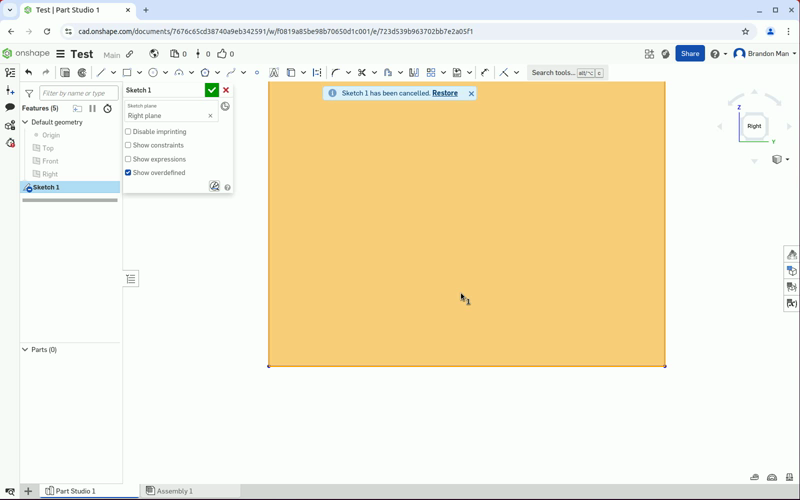
scroll(-6)
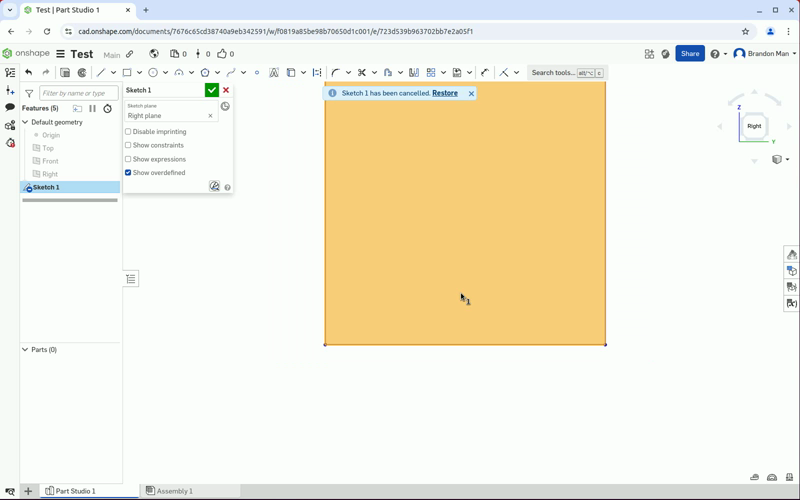
scroll(-6)
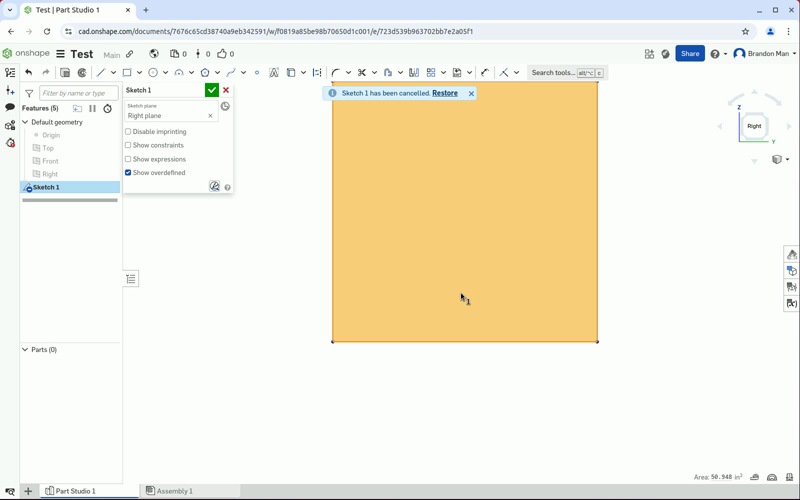
scroll(-6)
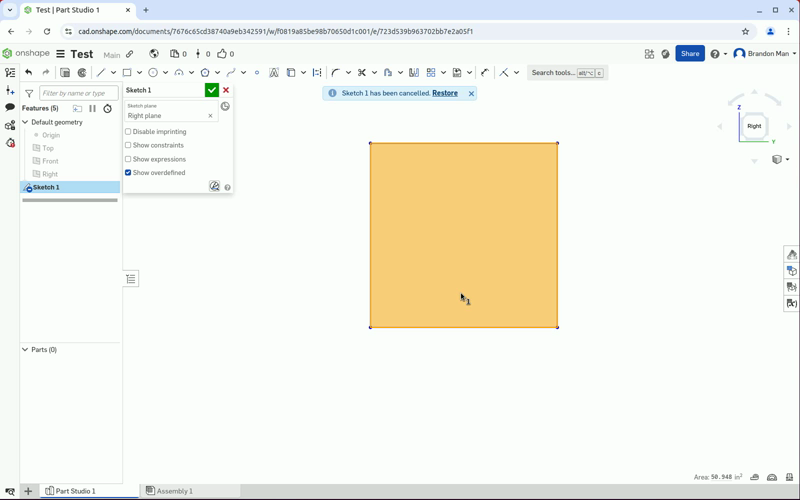
scroll(-6)
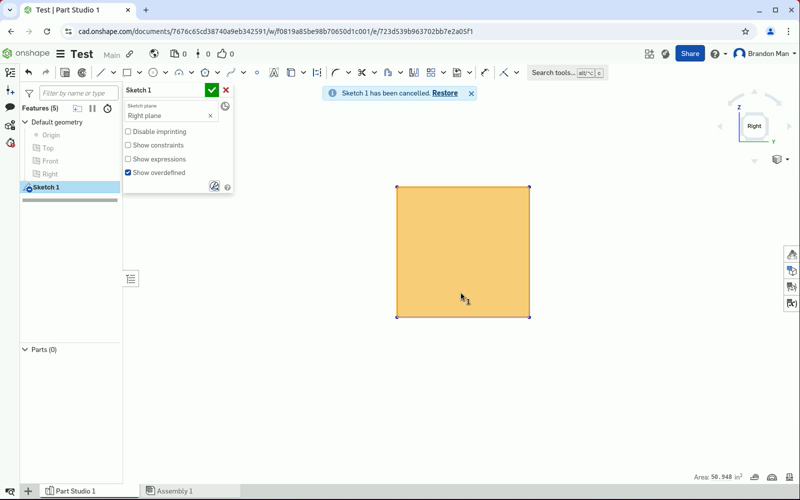
scroll(-6)
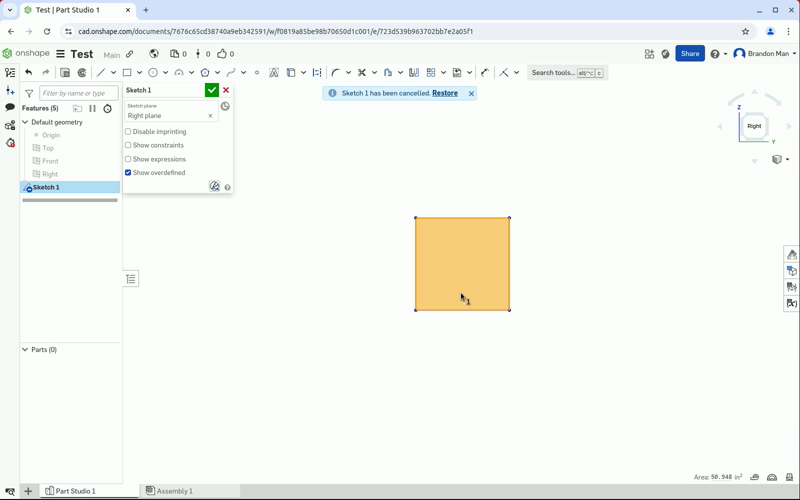
scroll(-6)
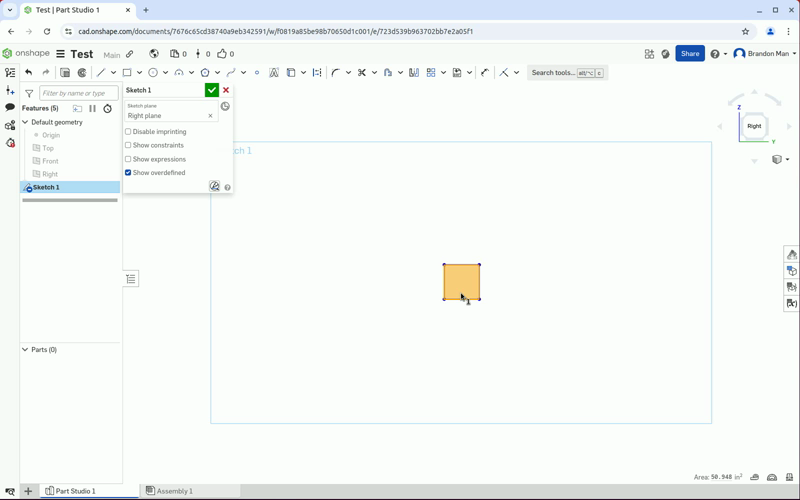
mouse_move(73, 352)
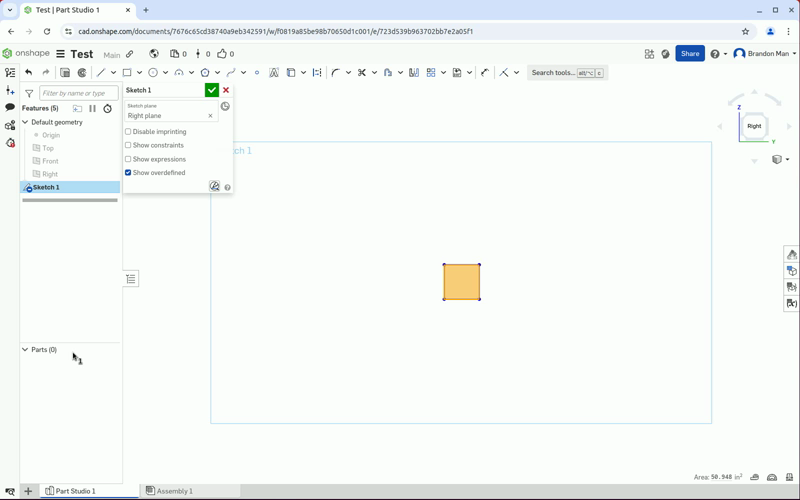
key(shift+y)
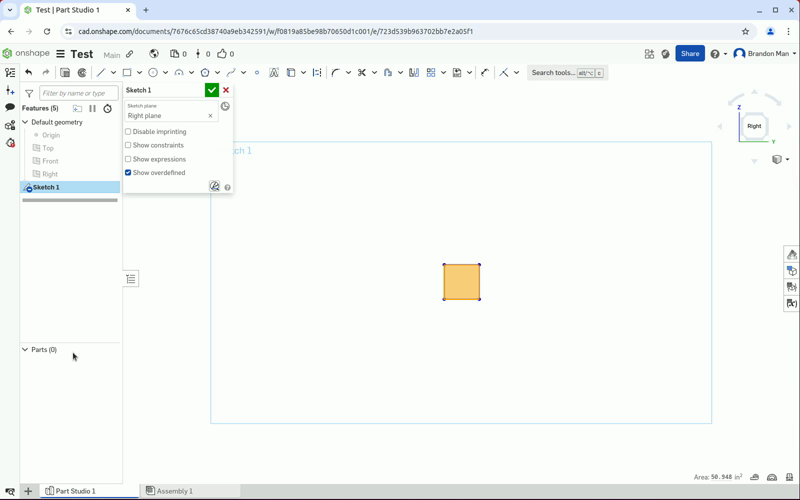
key(shift+e)
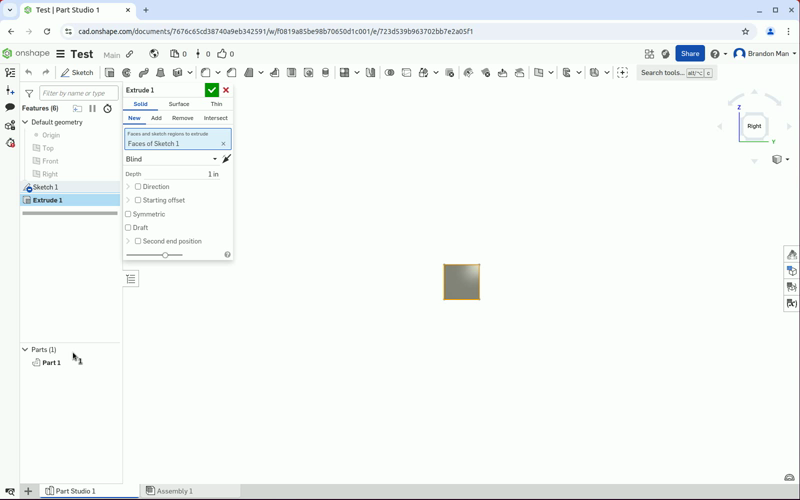
mouse_move(143, 106)
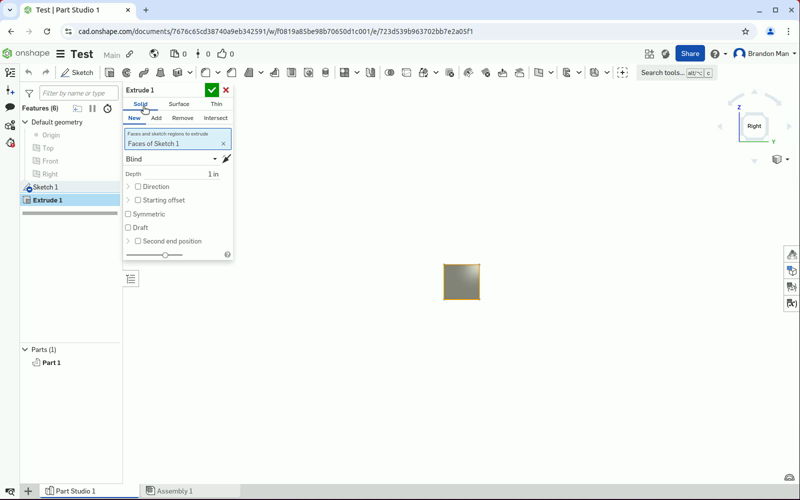
click(143, 106)
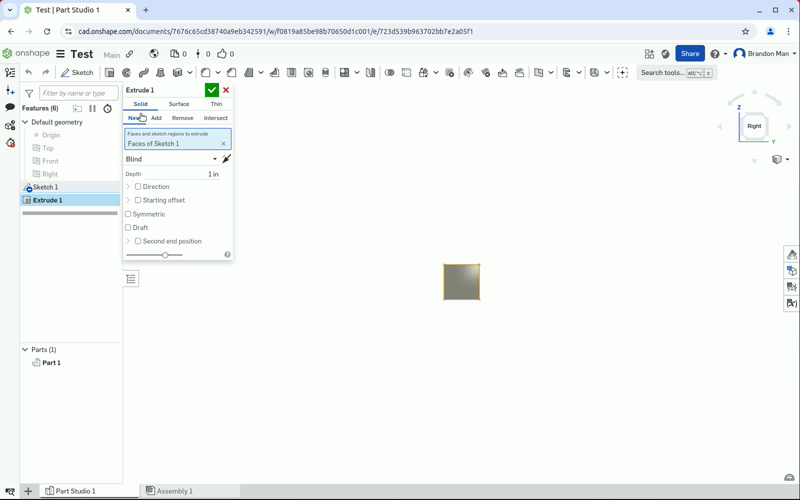
mouse_move(137, 120)
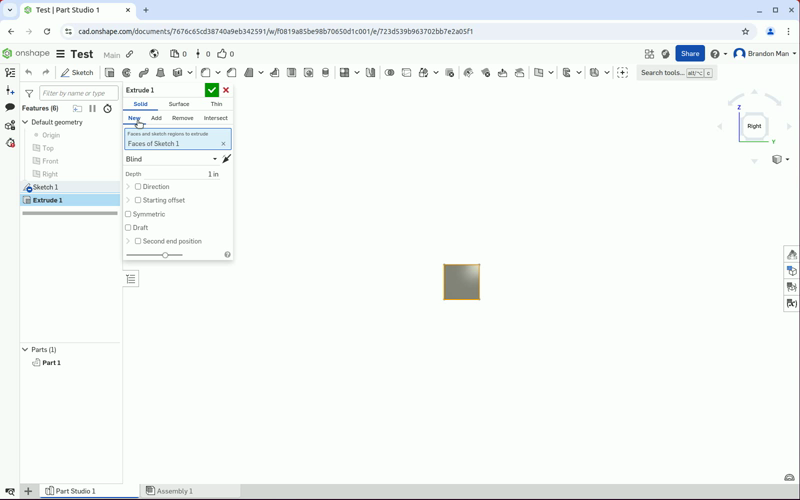
click(137, 120)
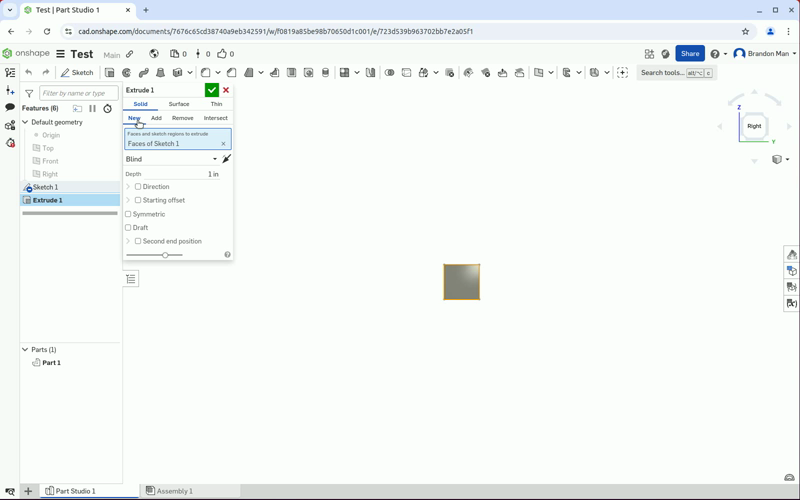
key(tab, 4)
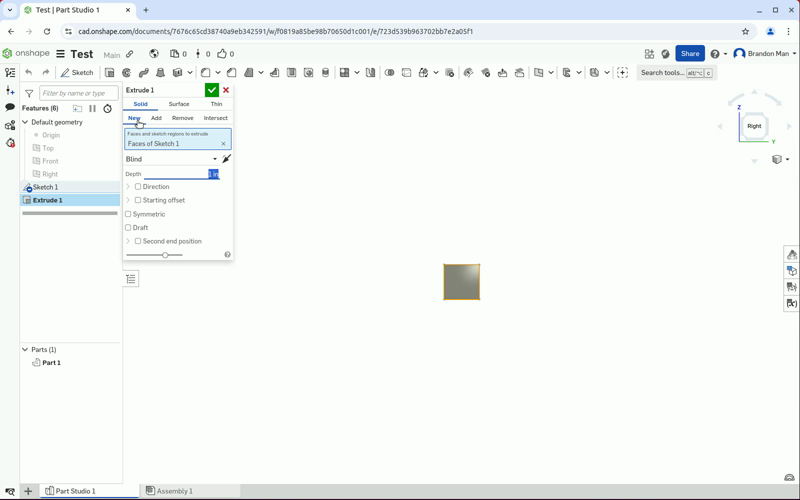
text(46.216)
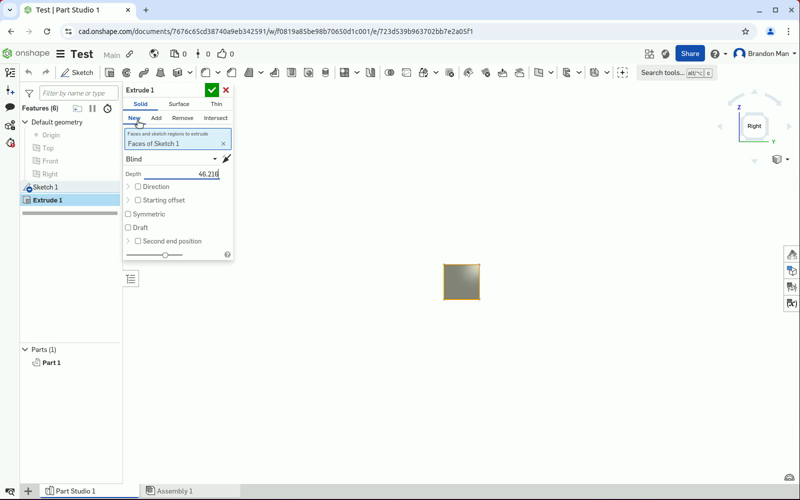
key(tab, 3)
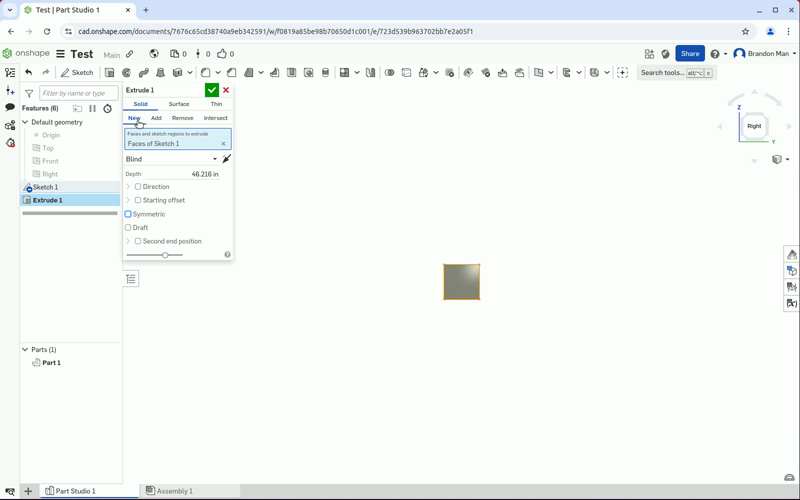
key(space)
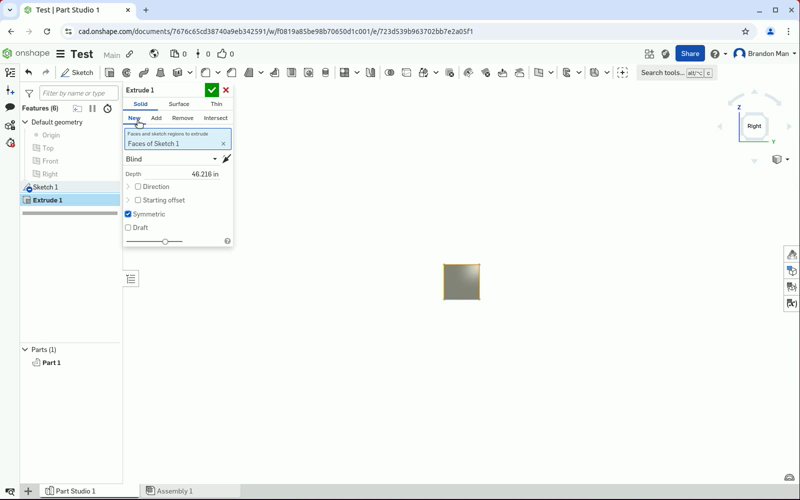
key(enter)
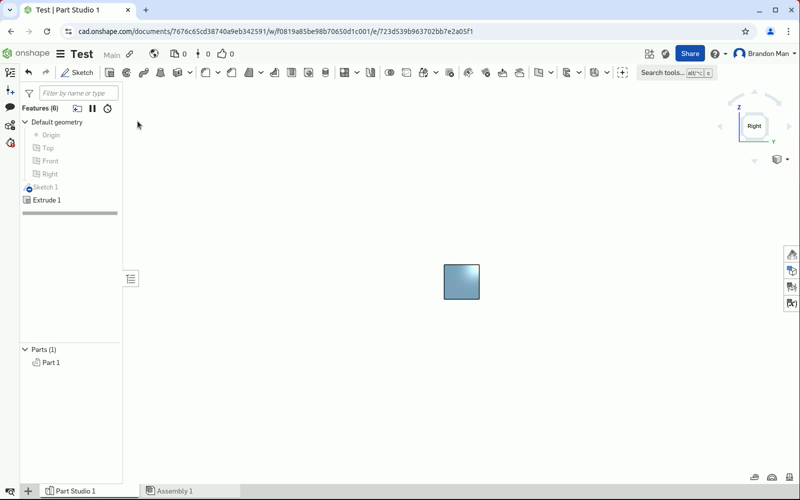
key(shift+h)
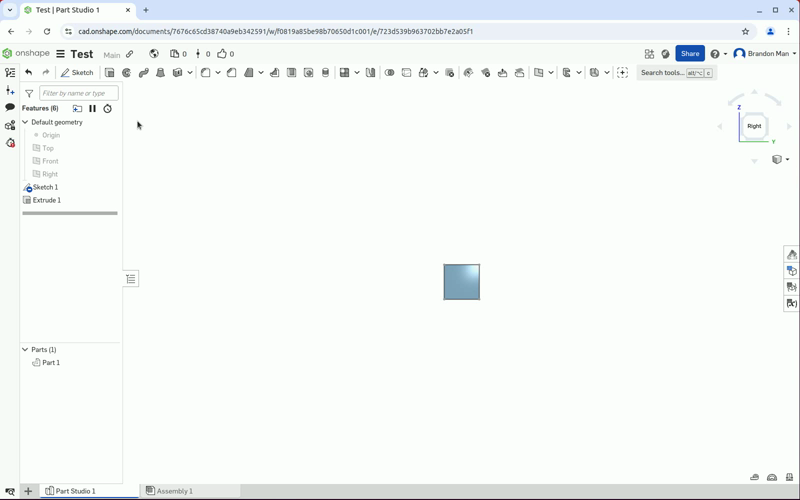
key(shift+h)
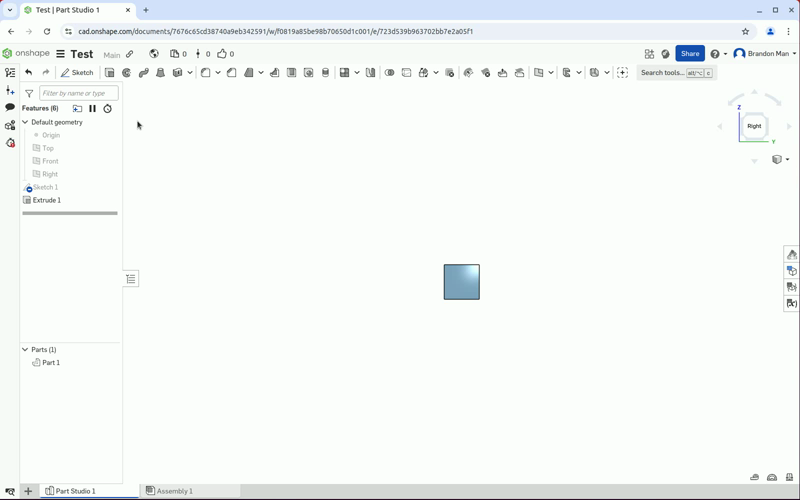
mouse_move(73, 189)
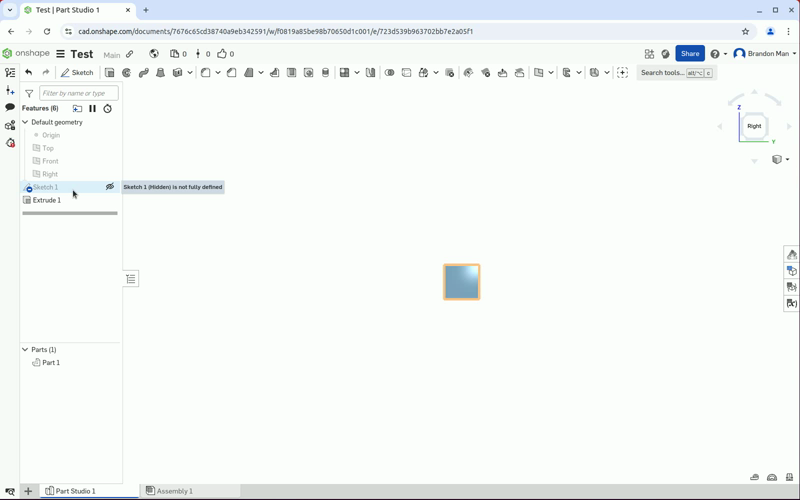
click(73, 189)
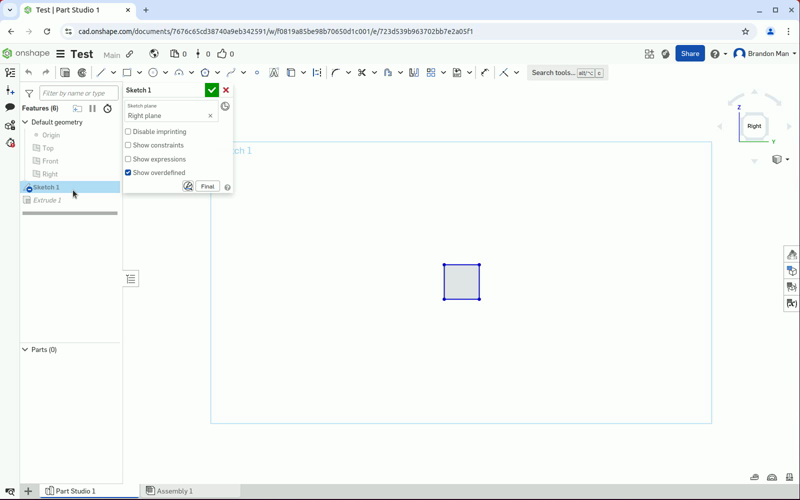
mouse_move(229, 92)
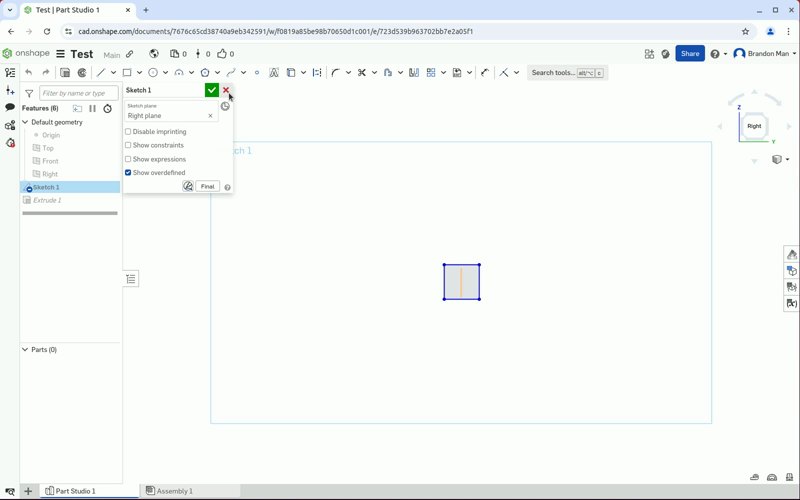
click(229, 92)
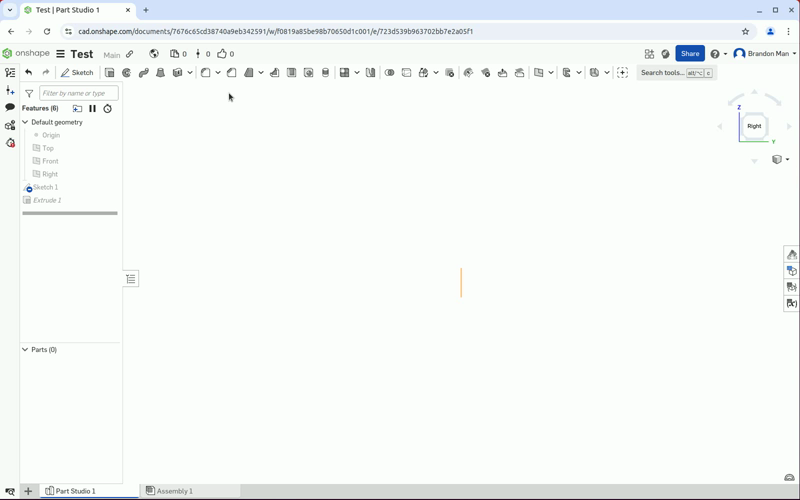
mouse_move(73, 352)
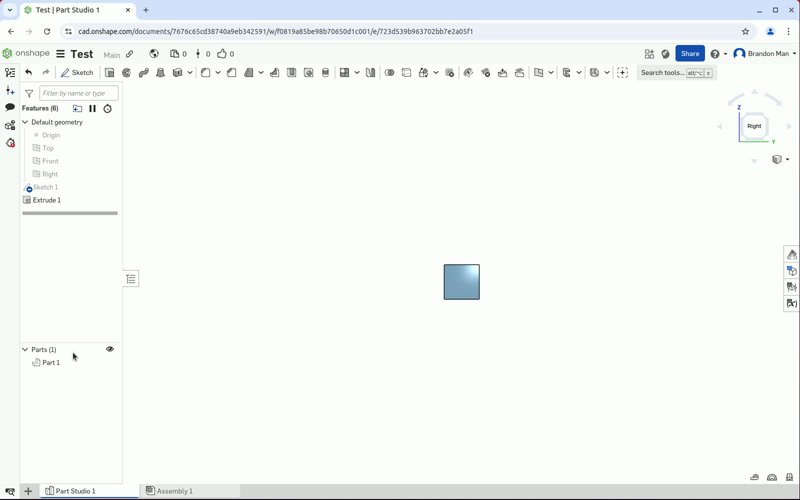
key(y)
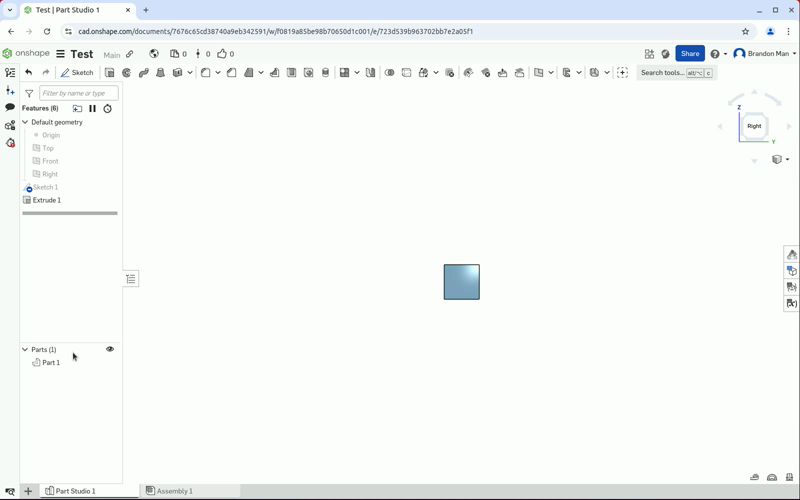
key(shift+p)
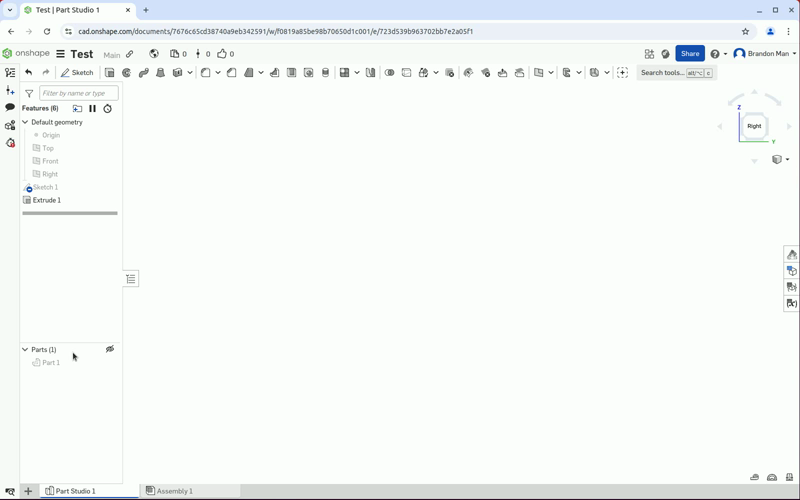
key(space)
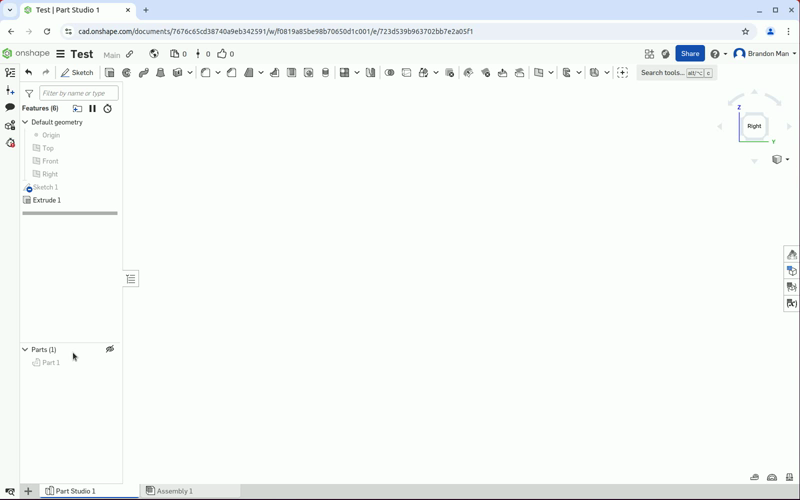
key_down(shift)
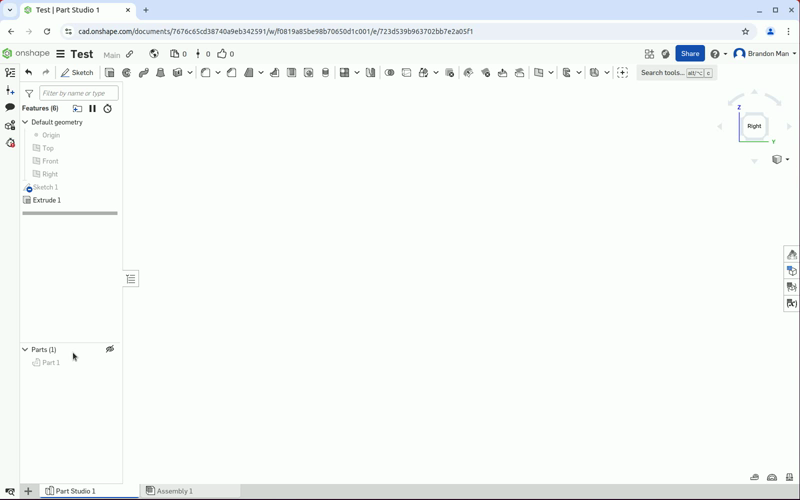
key(right)
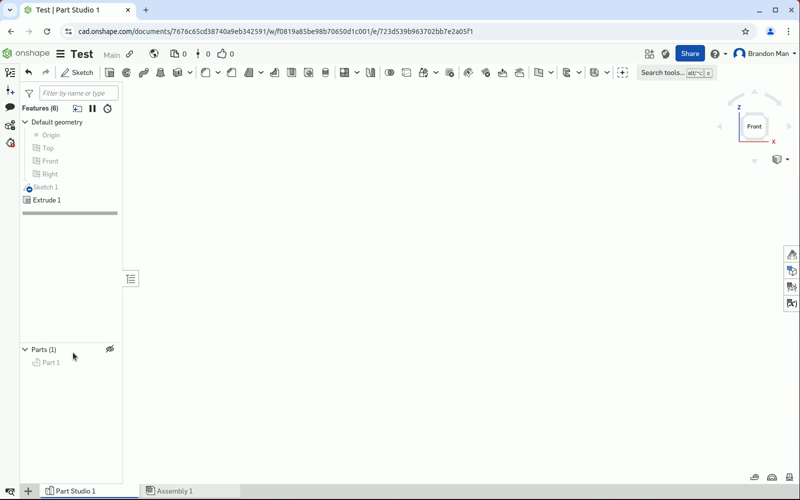
key_up(shift)
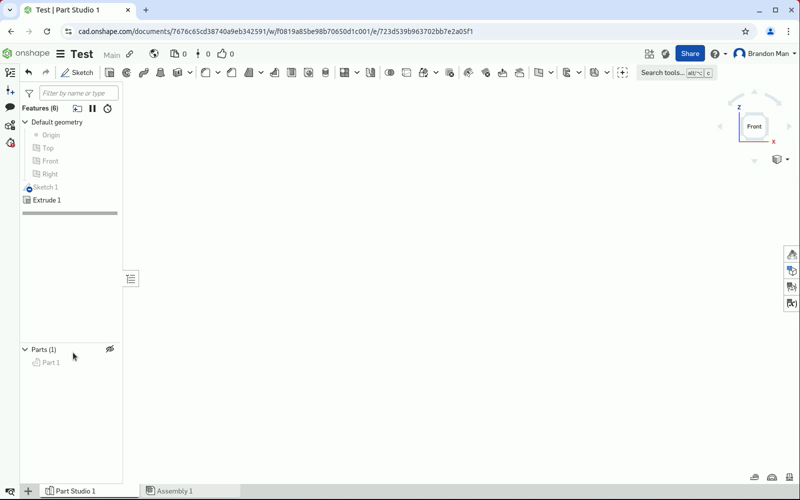
mouse_move(73, 352)
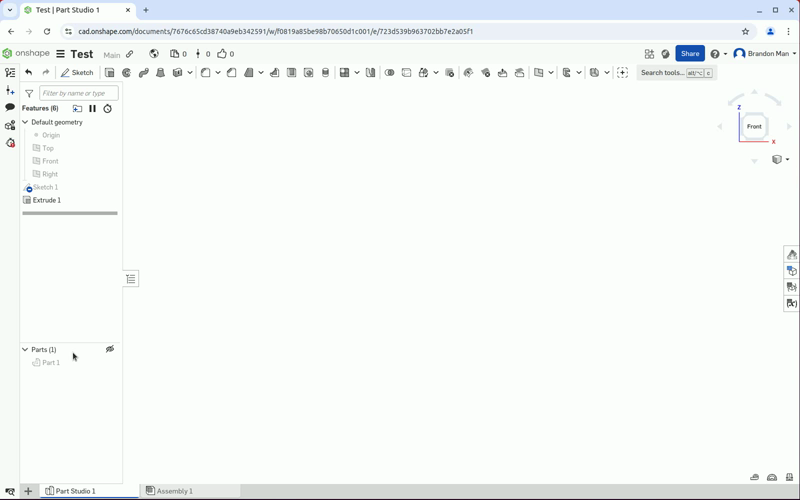
key(shift+y)
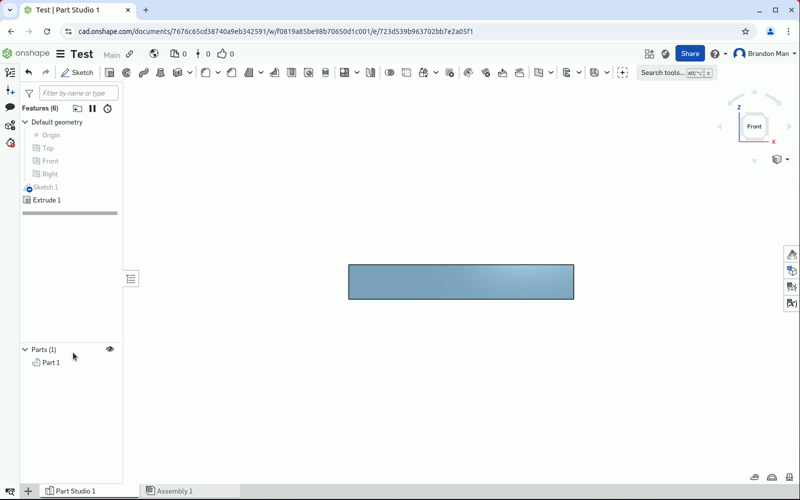
mouse_move(541, 75)
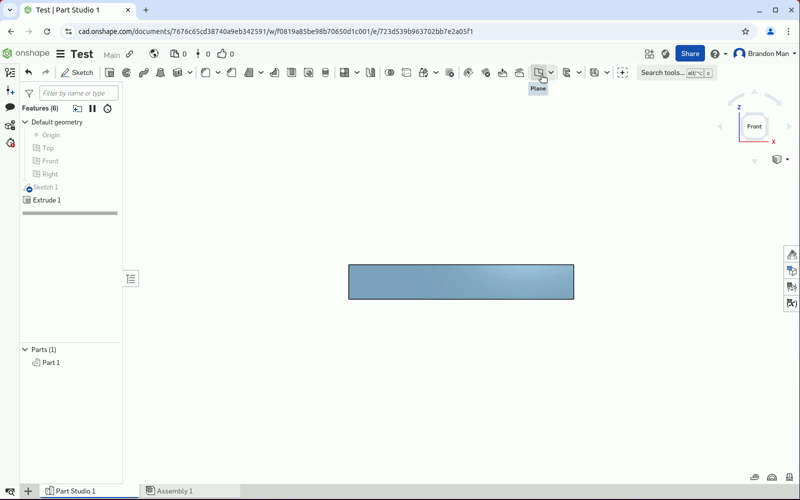
click(541, 75)
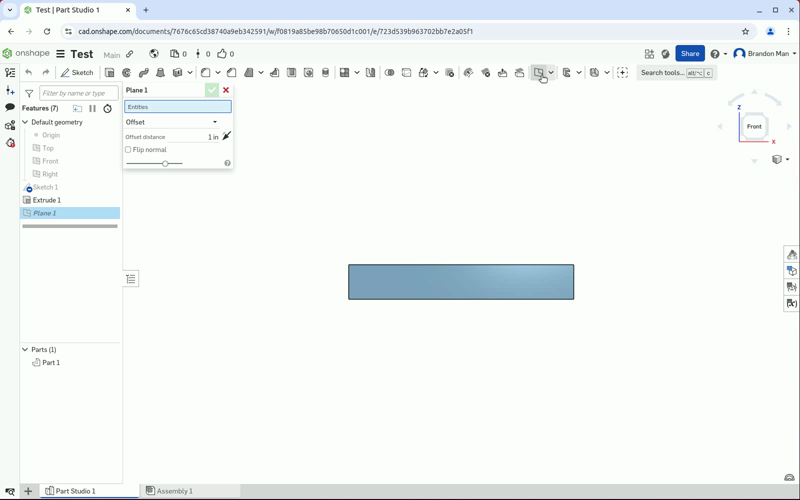
mouse_move(73, 163)
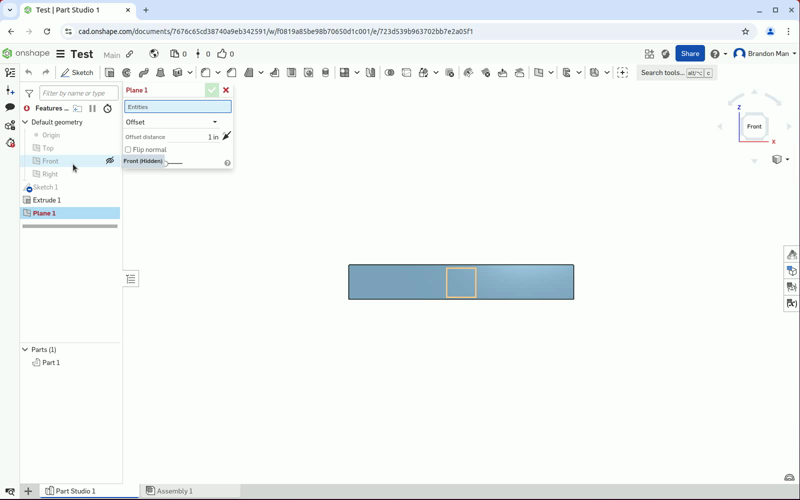
click(73, 163)
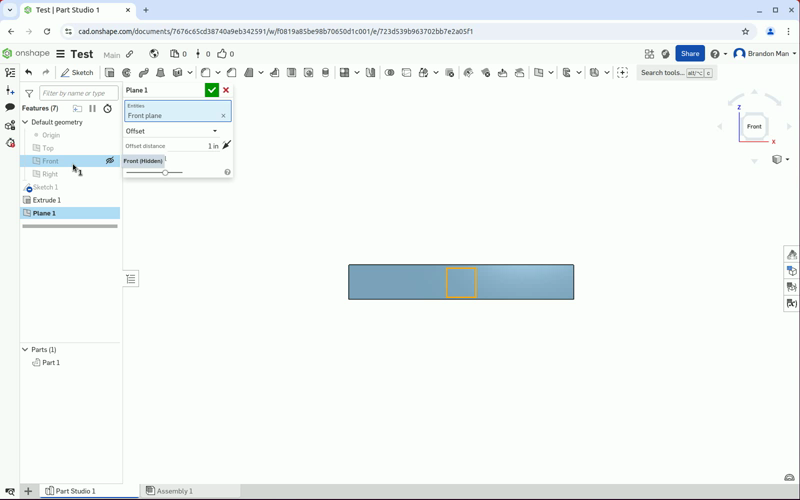
key(tab, 2)
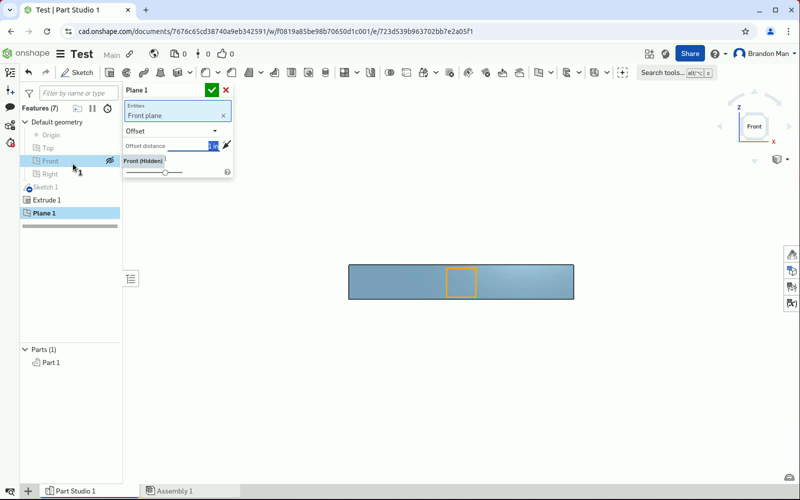
text(3.358)
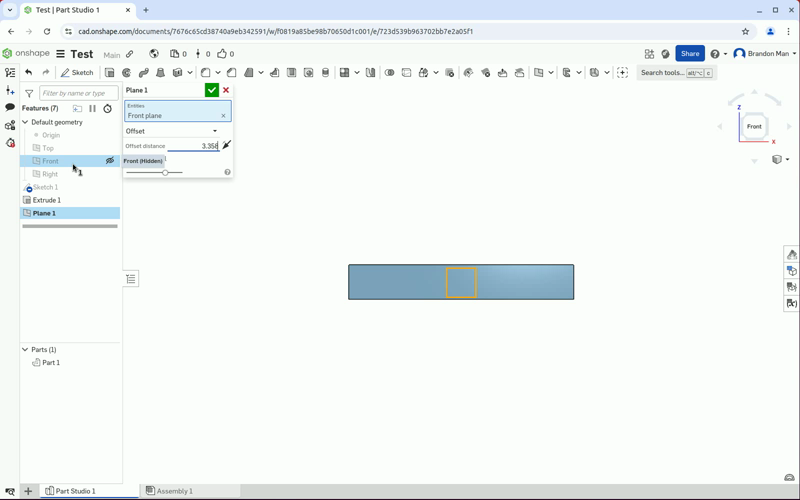
key(enter, 2)
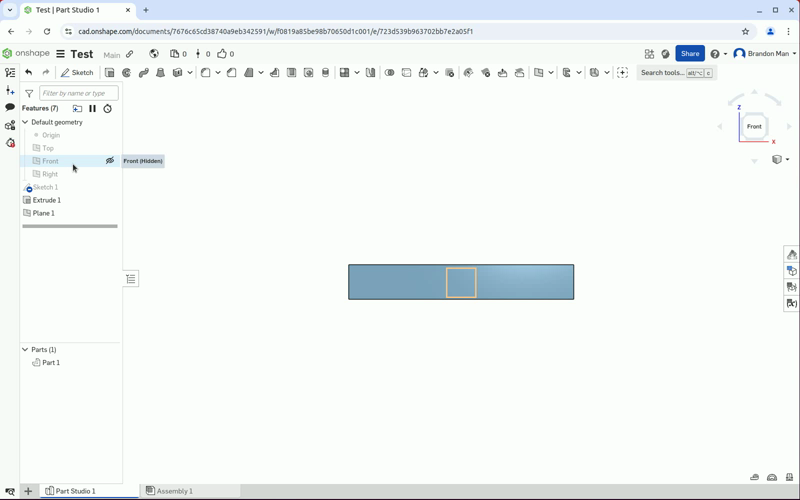
key(shift+s)
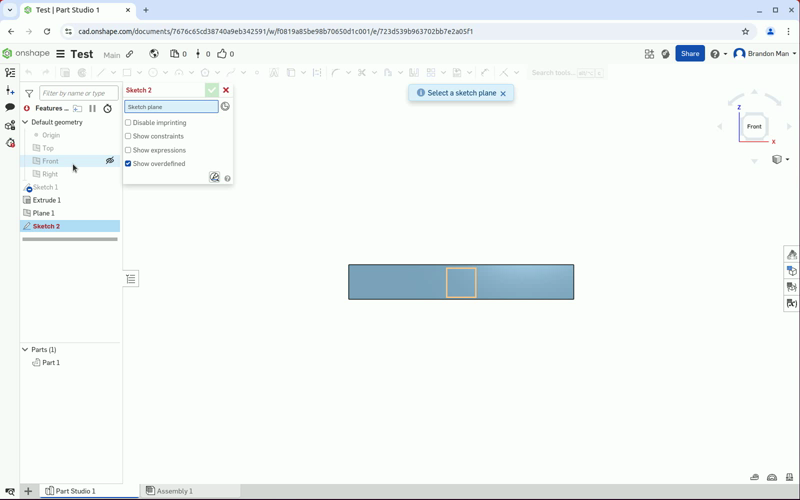
mouse_move(73, 215)
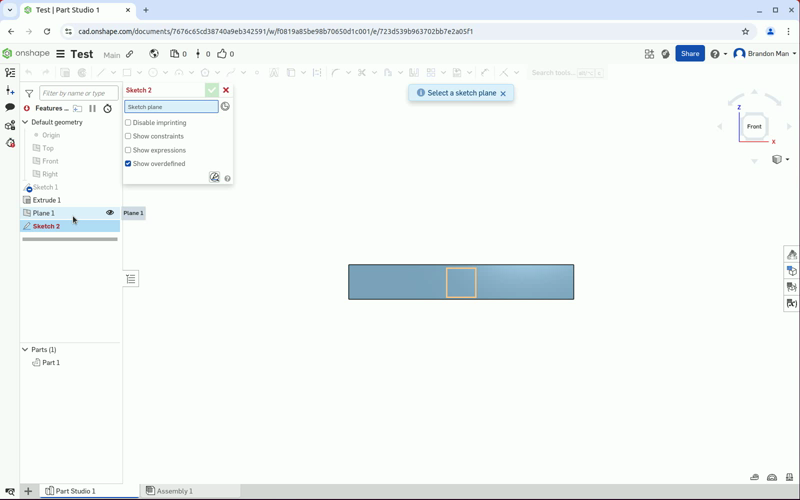
click(73, 215)
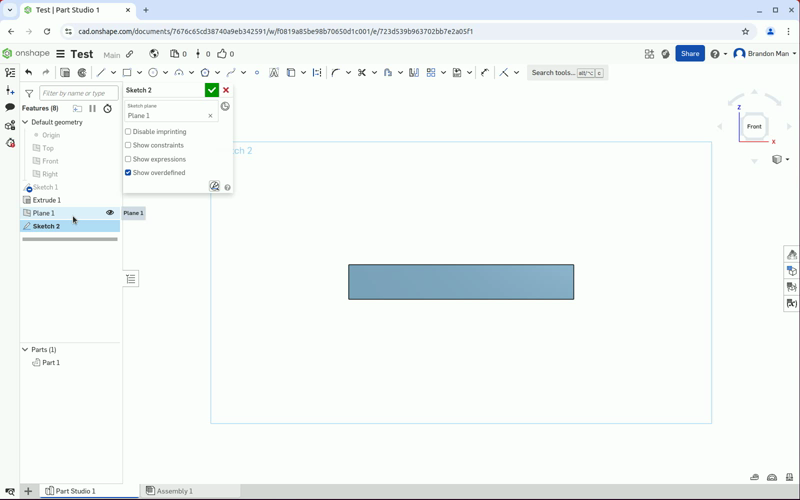
mouse_move(73, 352)
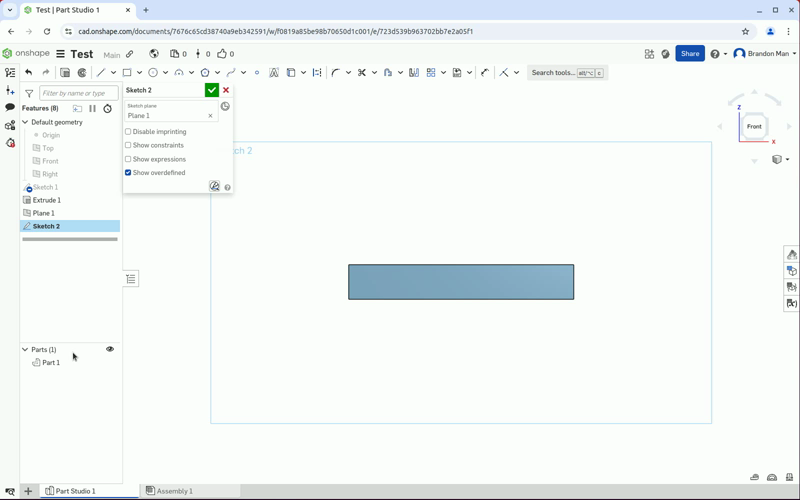
key(y)
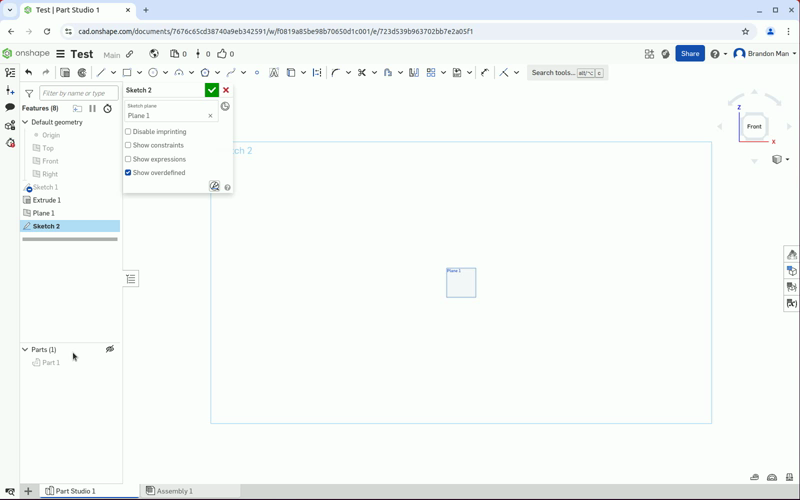
key(c)
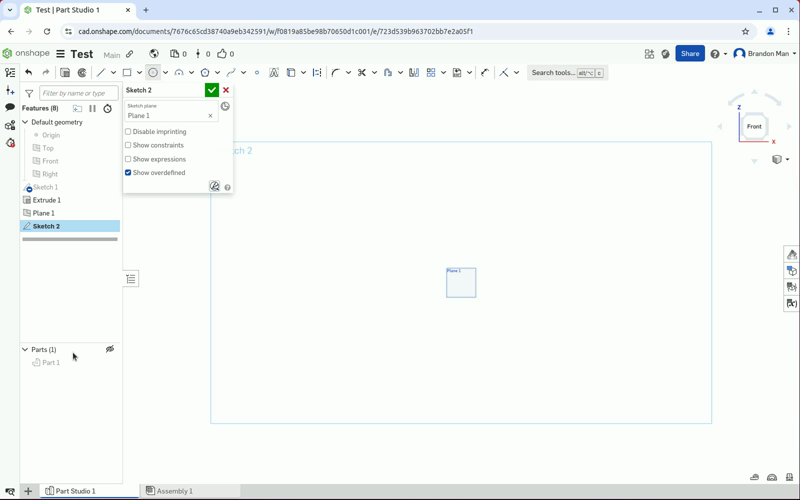
key_down(shift)
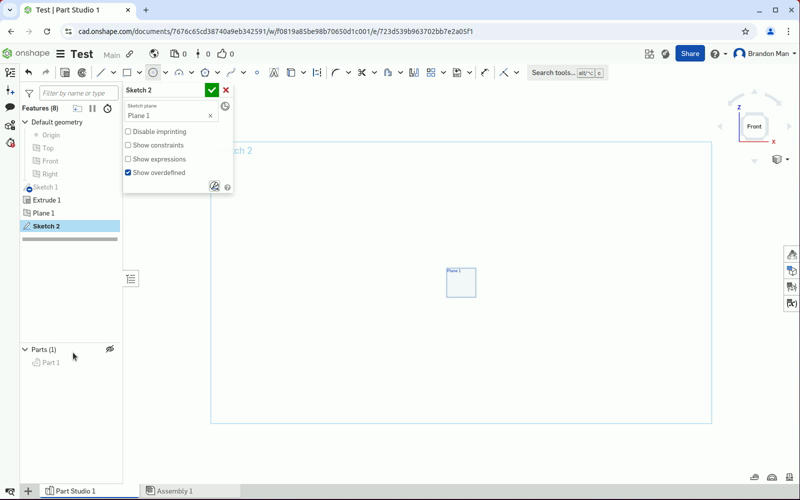
mouse_move(471, 282)
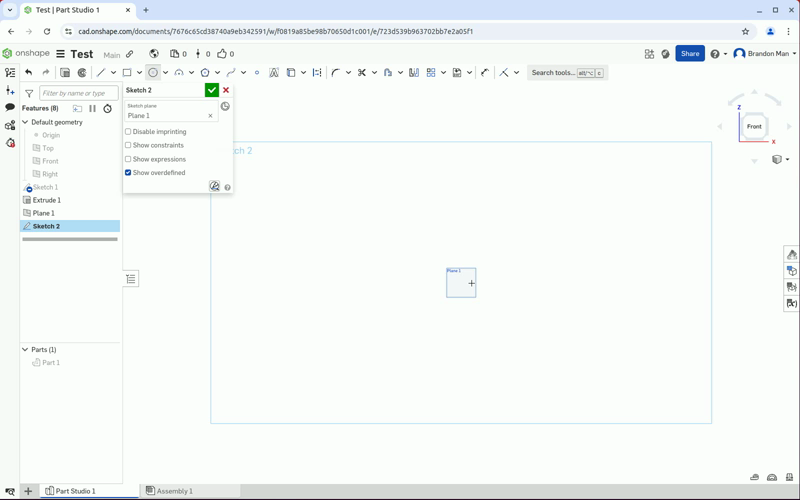
click(471, 282)
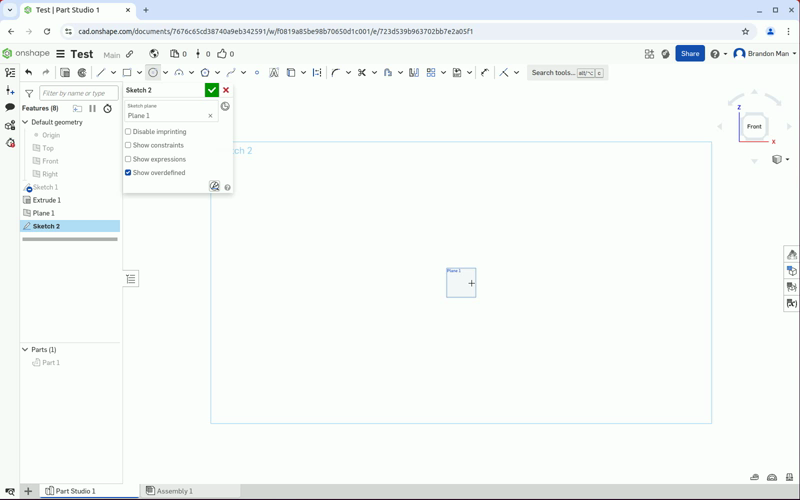
key_up(shift)
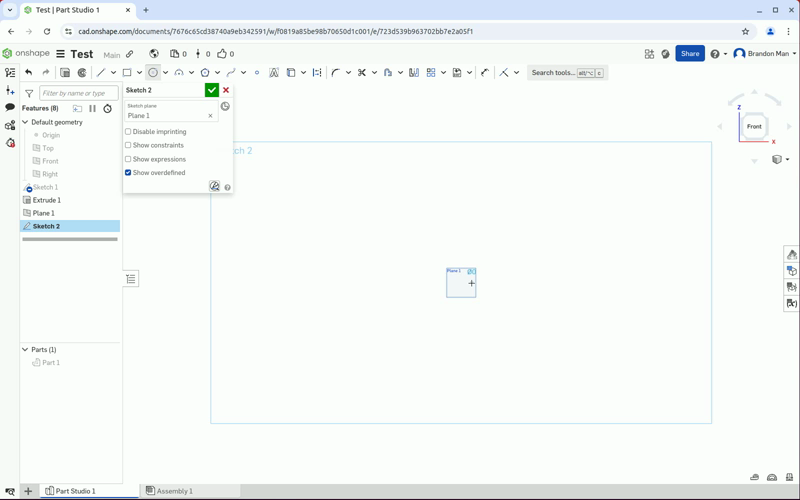
mouse_move(486, 282)
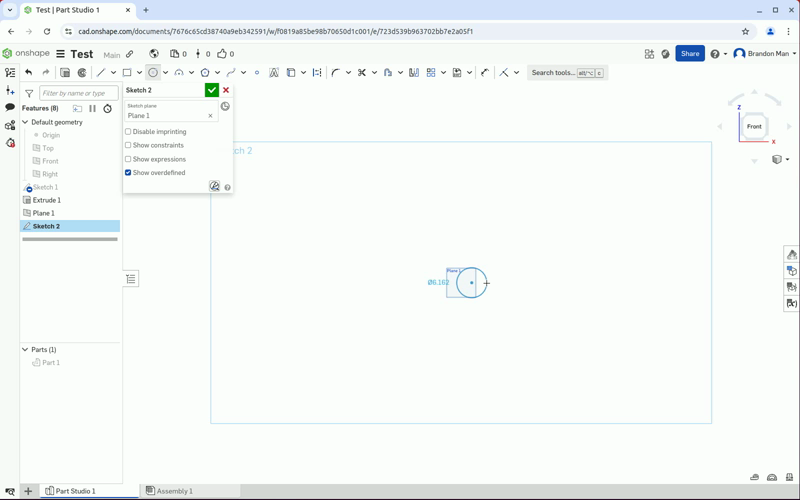
click(486, 282)
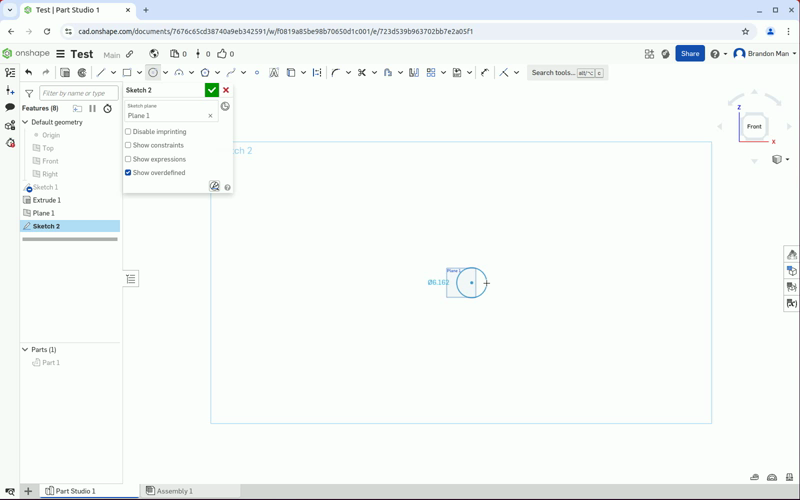
key(esc)
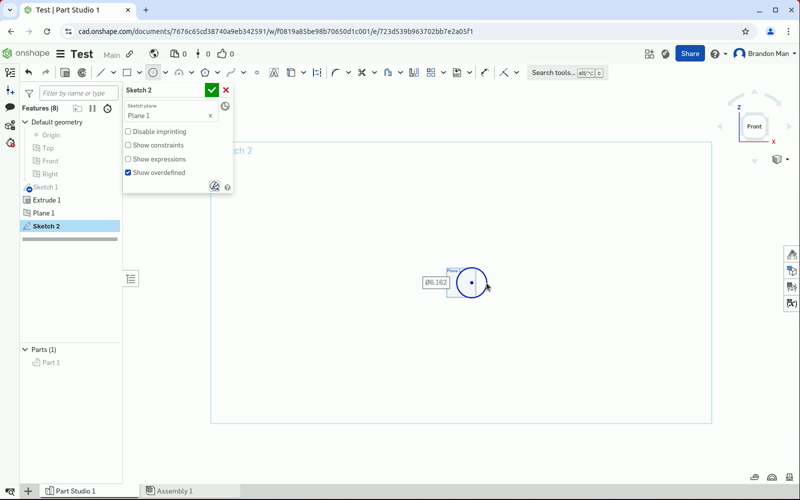
mouse_move(470, 282)
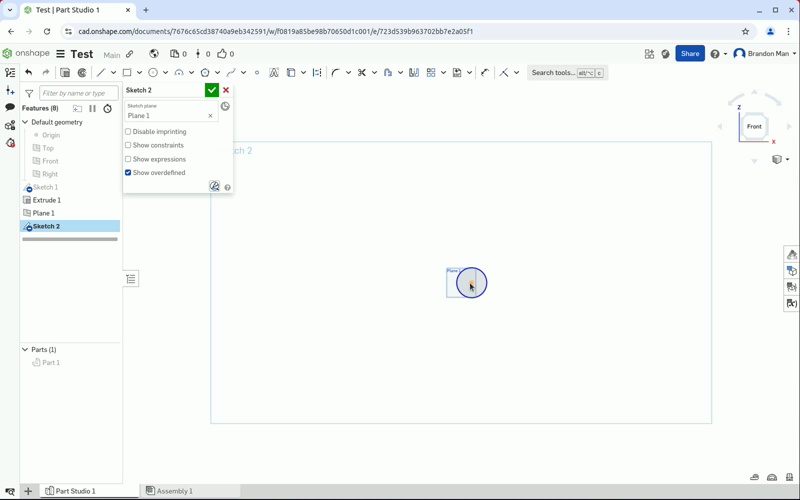
scroll(6)
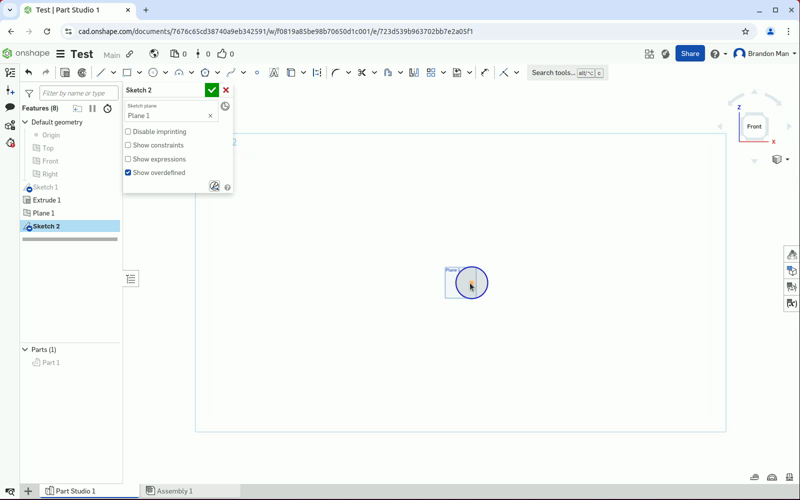
scroll(6)
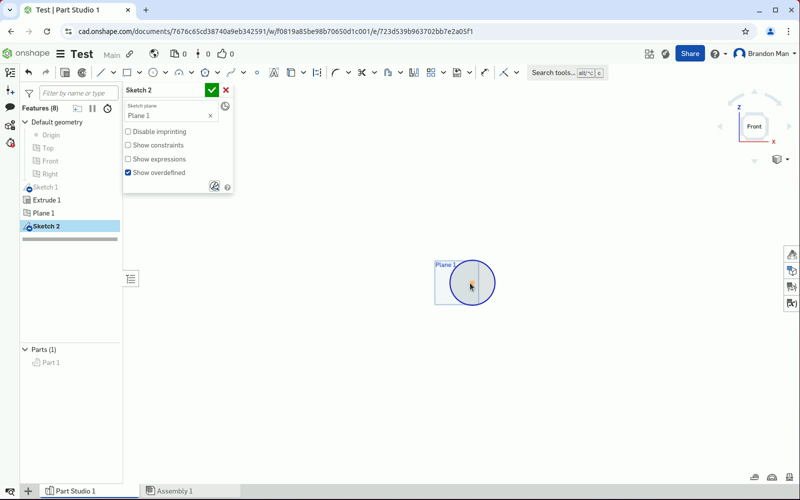
scroll(6)
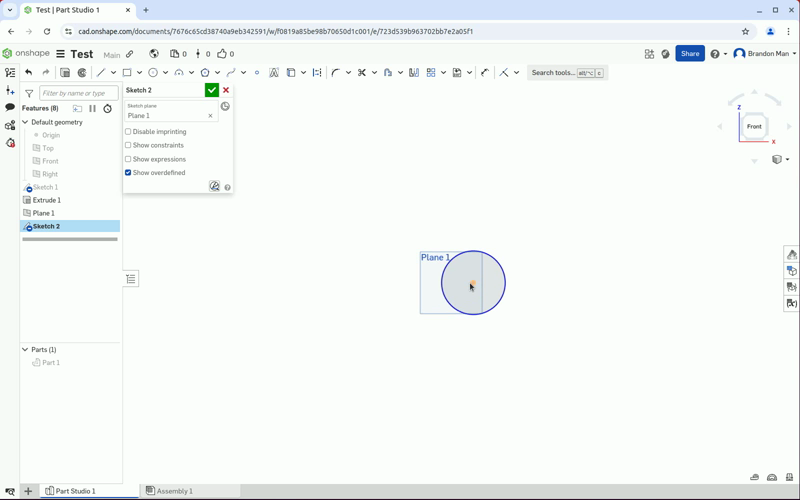
scroll(6)
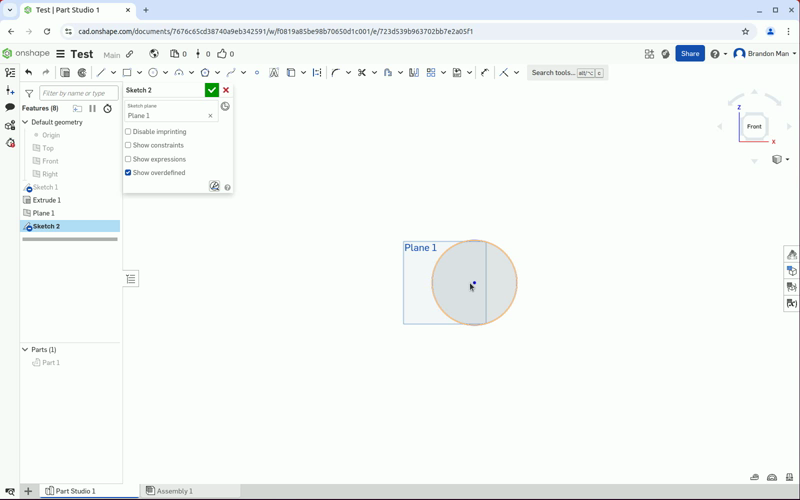
scroll(6)
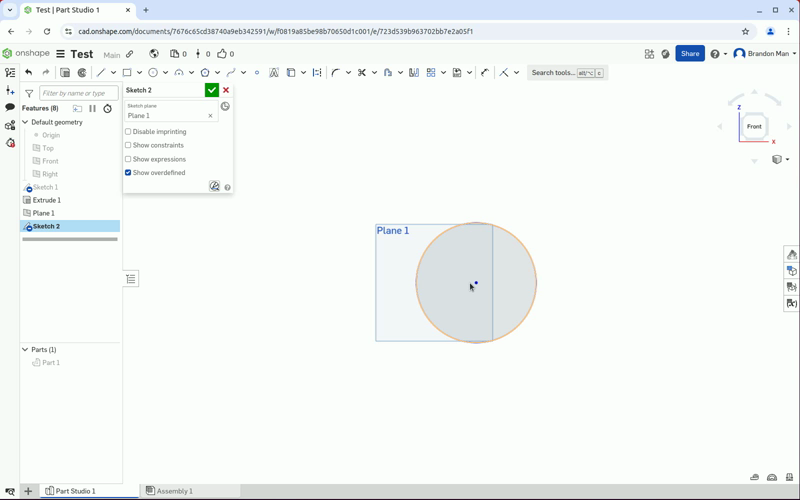
scroll(6)
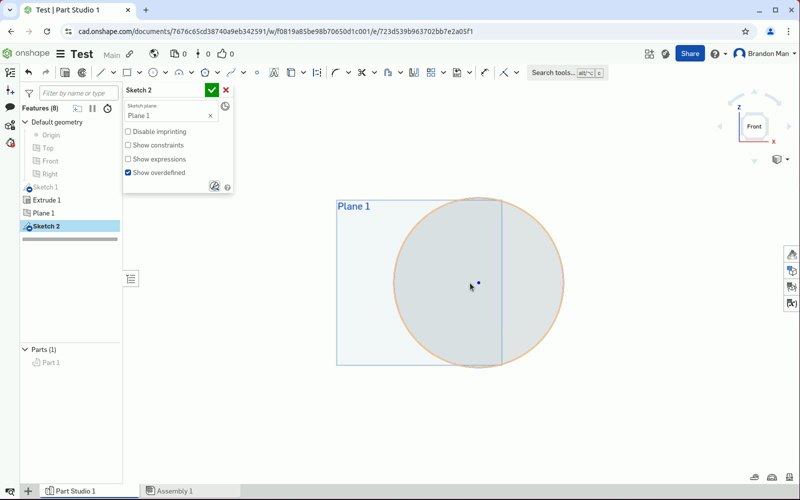
scroll(6)
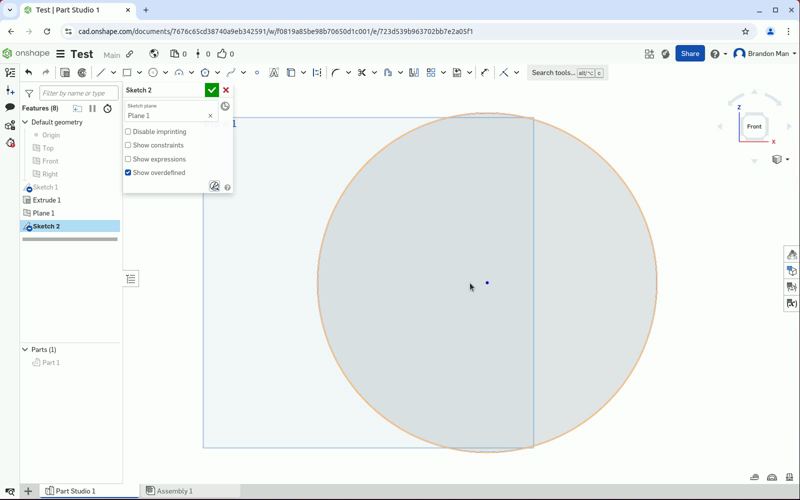
click(470, 282)
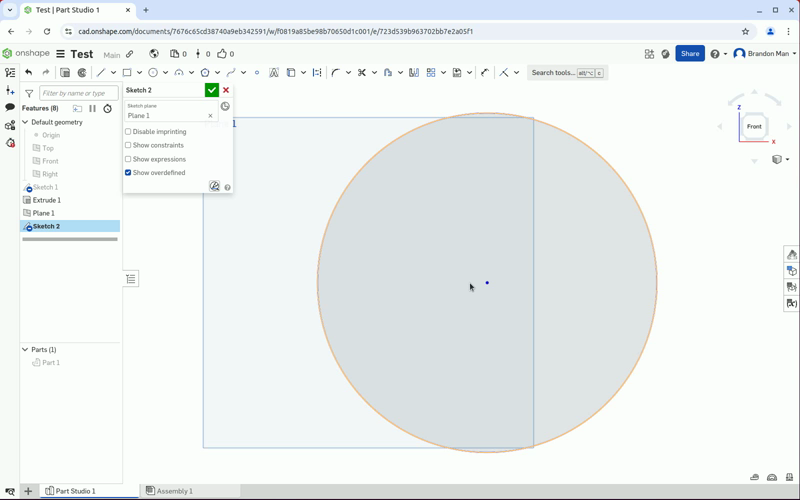
scroll(-6)
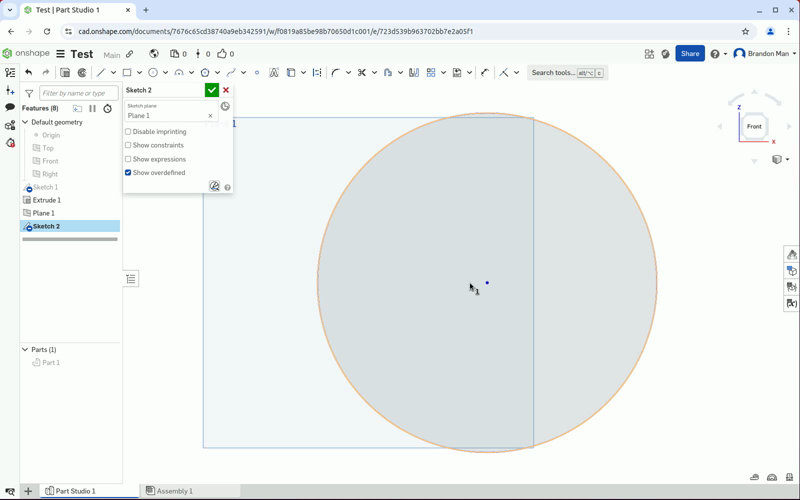
scroll(-6)
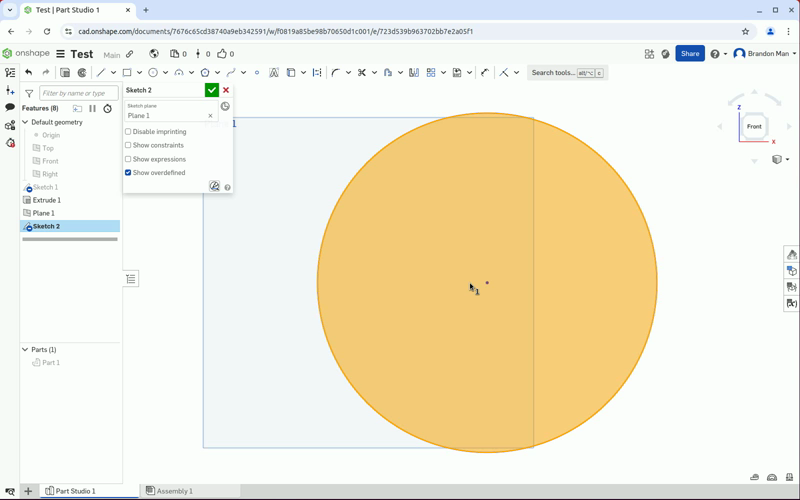
scroll(-6)
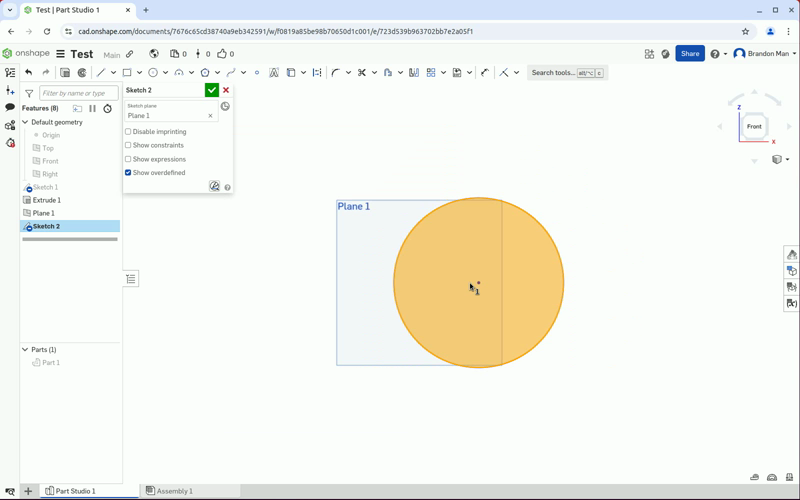
scroll(-6)
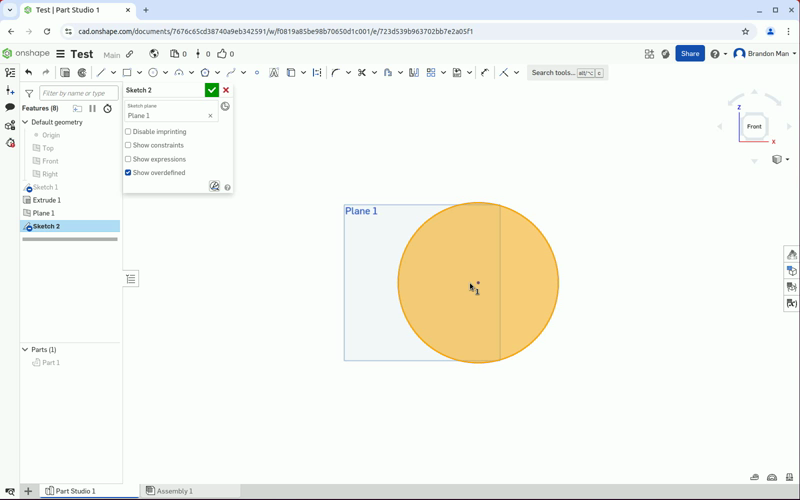
scroll(-6)
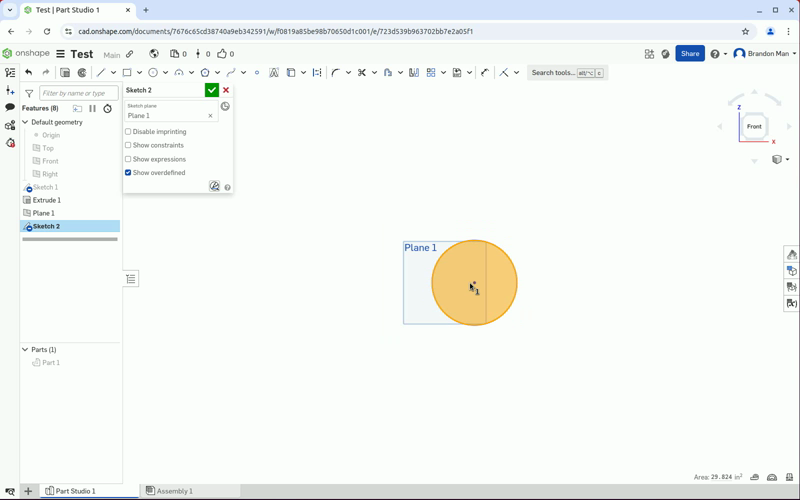
scroll(-6)
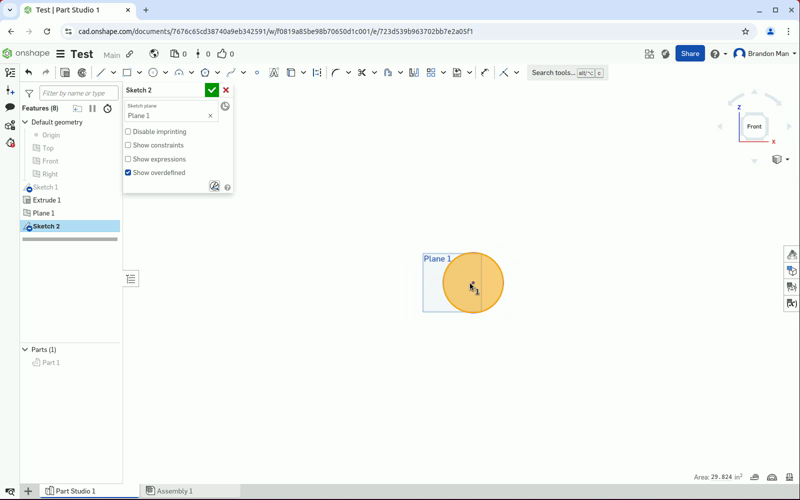
scroll(-6)
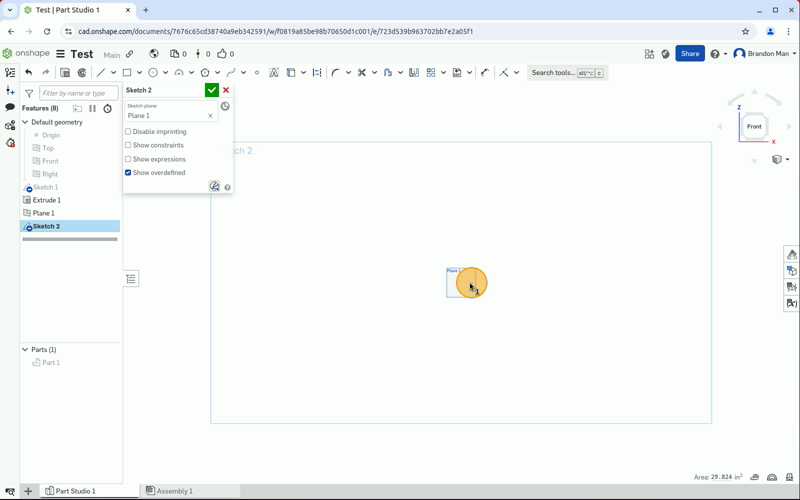
mouse_move(73, 352)
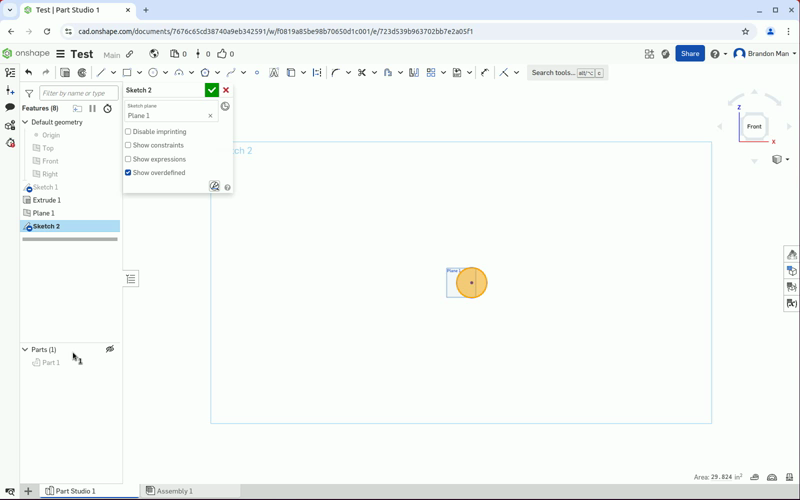
key(shift+y)
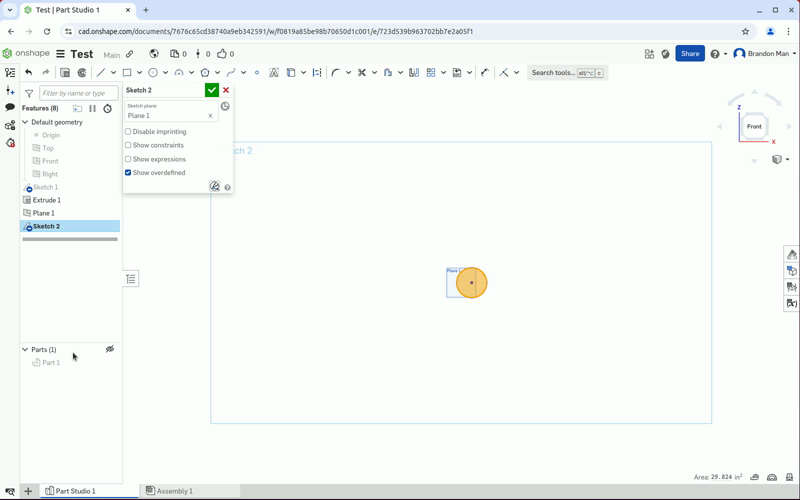
key(shift+e)
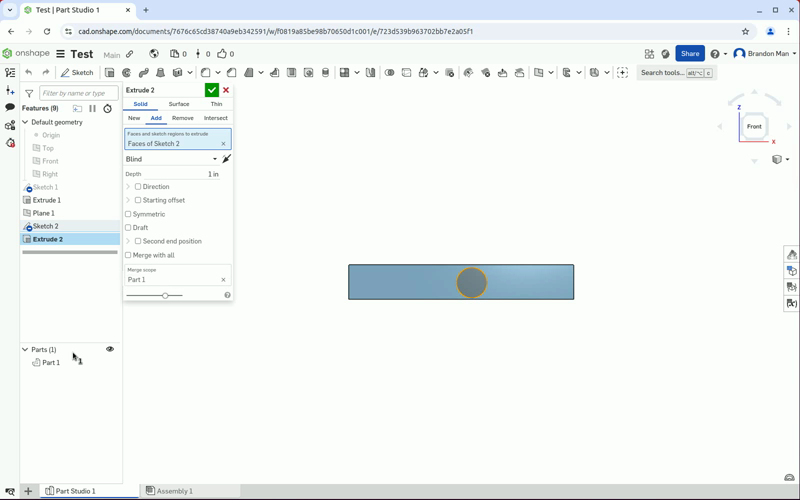
mouse_move(143, 106)
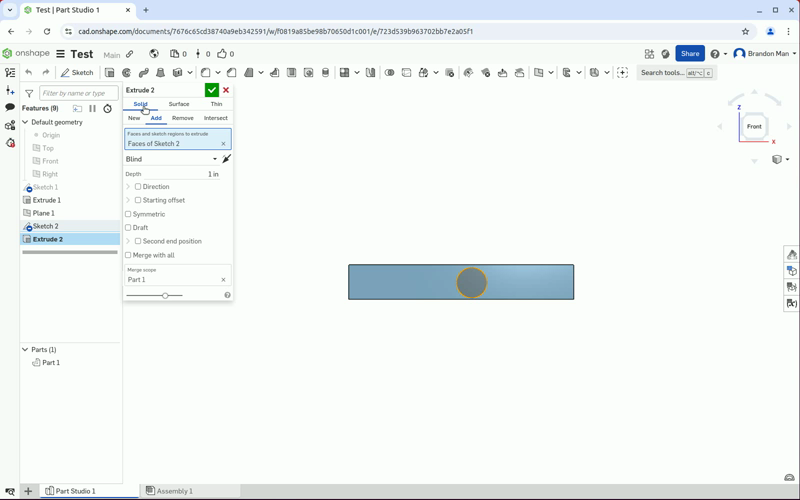
click(143, 106)
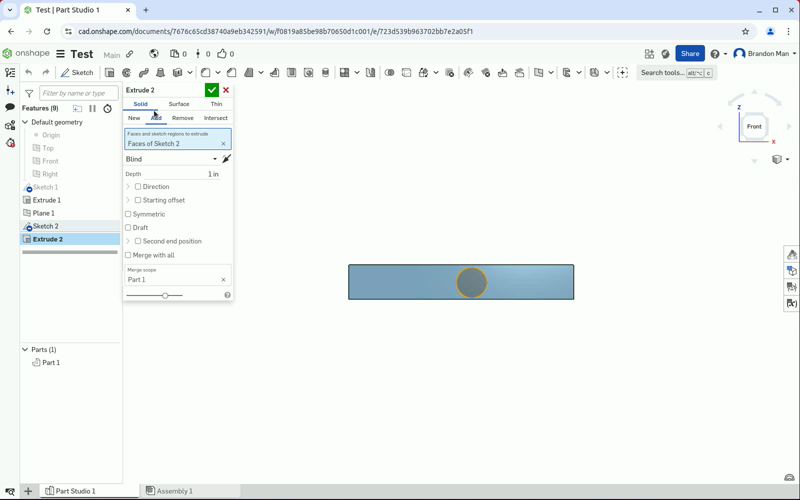
mouse_move(186, 120)
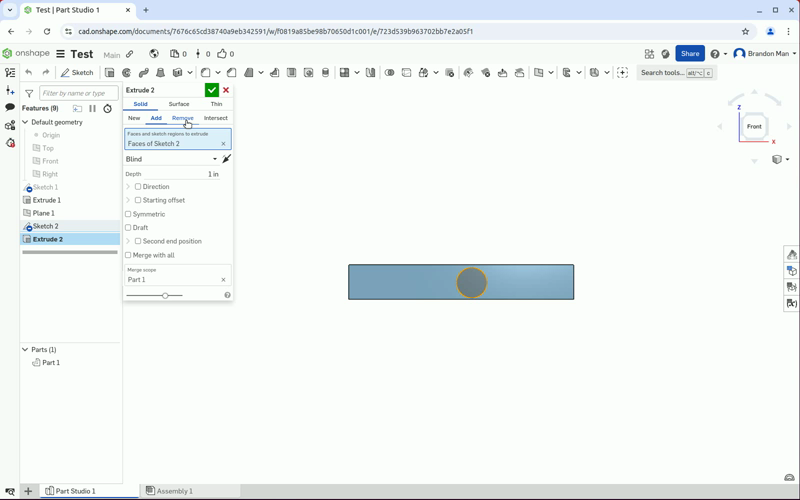
click(186, 120)
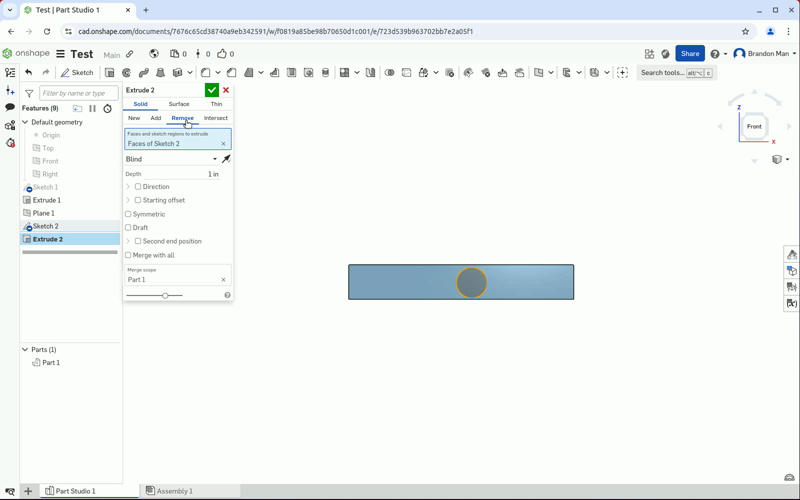
key(tab, 4)
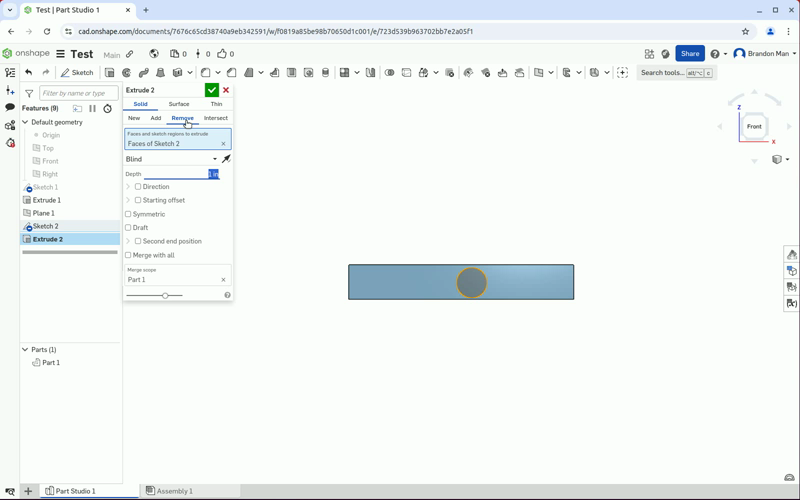
text(14.683)
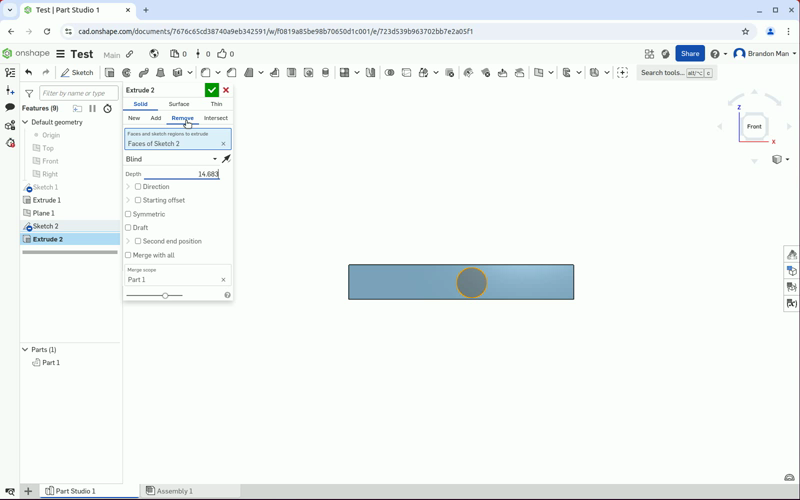
key(tab, 6)
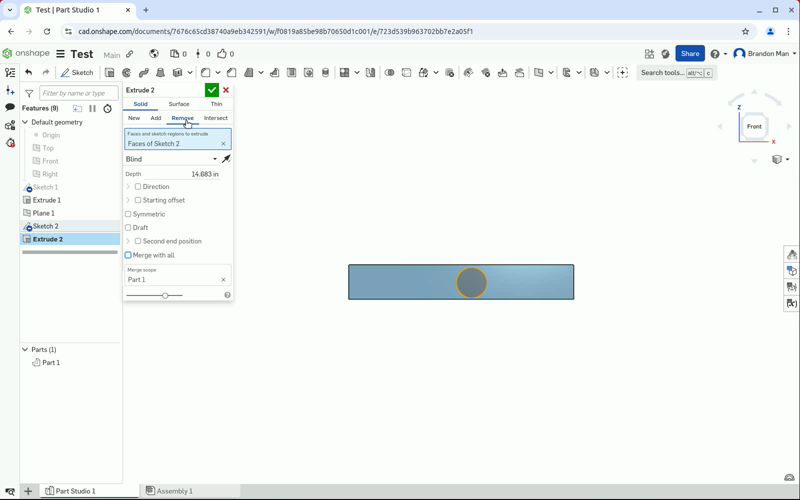
key(space)
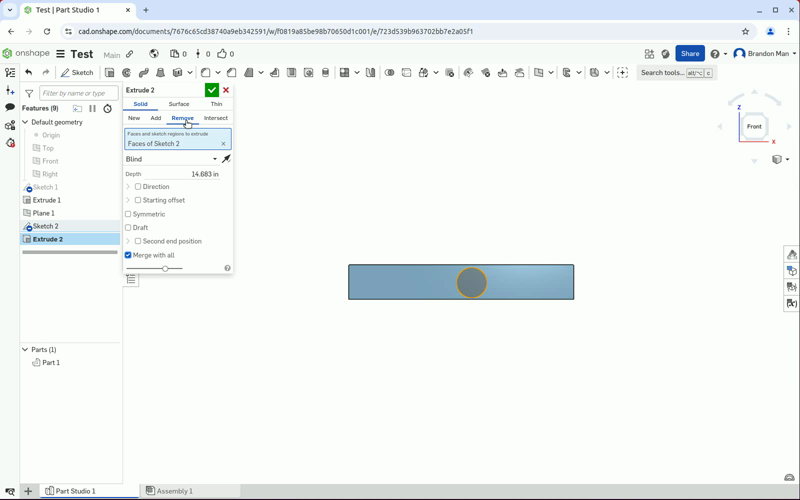
key(enter)
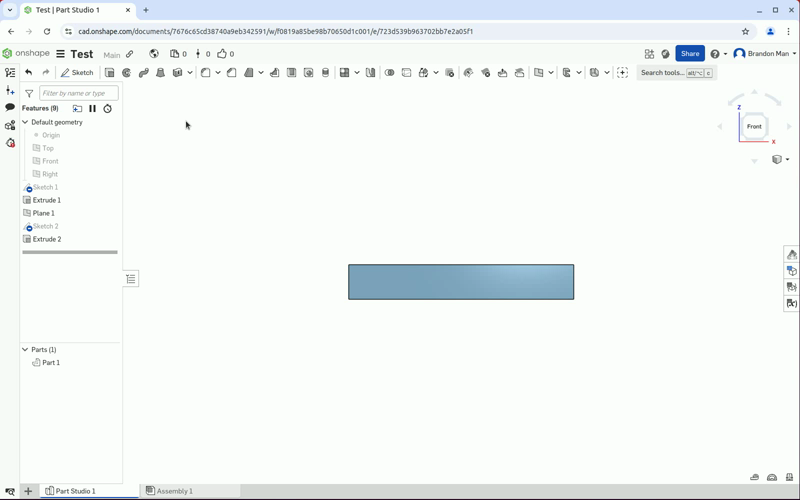
key(shift+h)
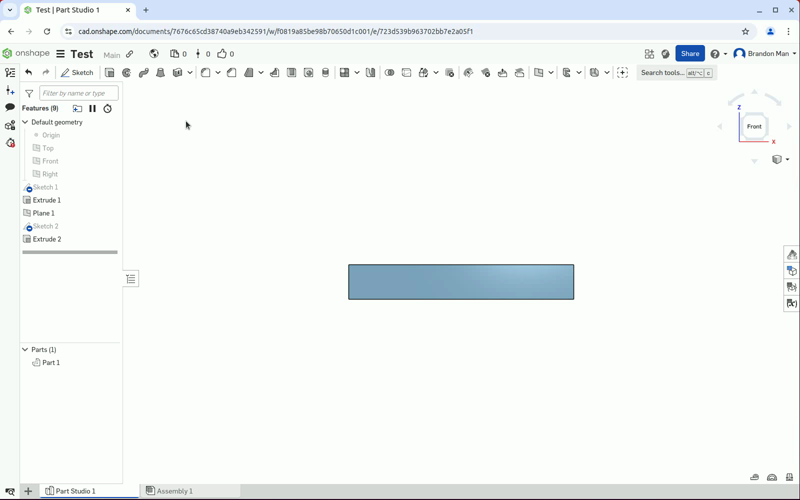
key(shift+h)
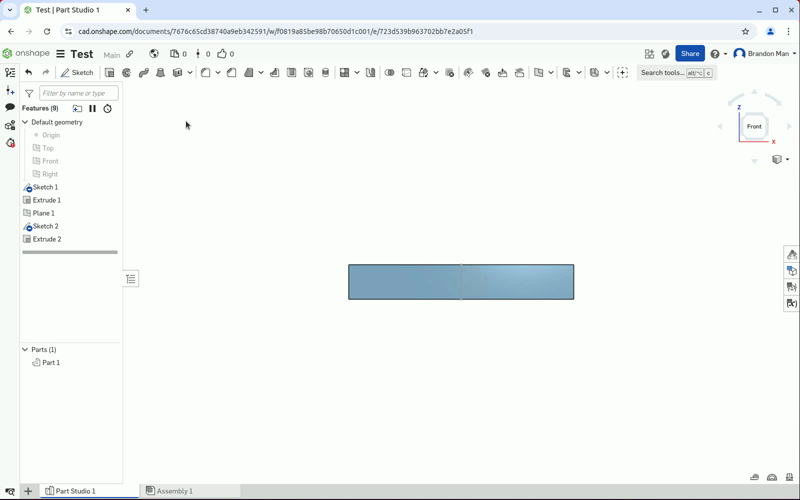
key(shift+7)
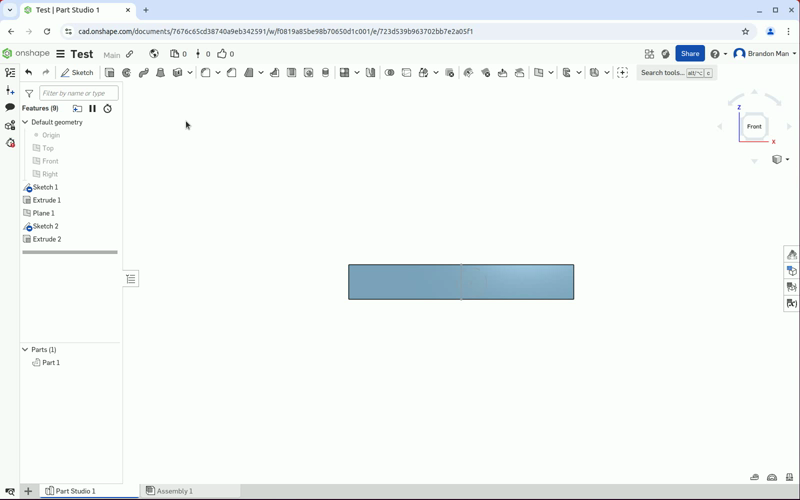
key(left, 2)
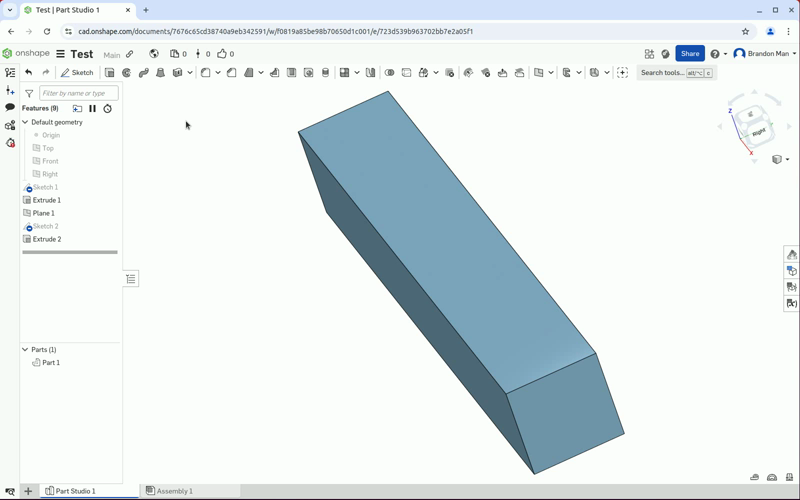
key(down, 2)
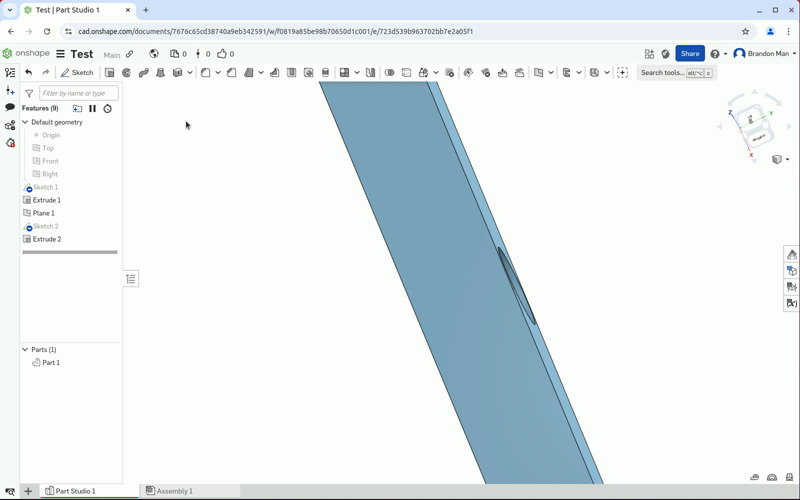
key(up, 2)
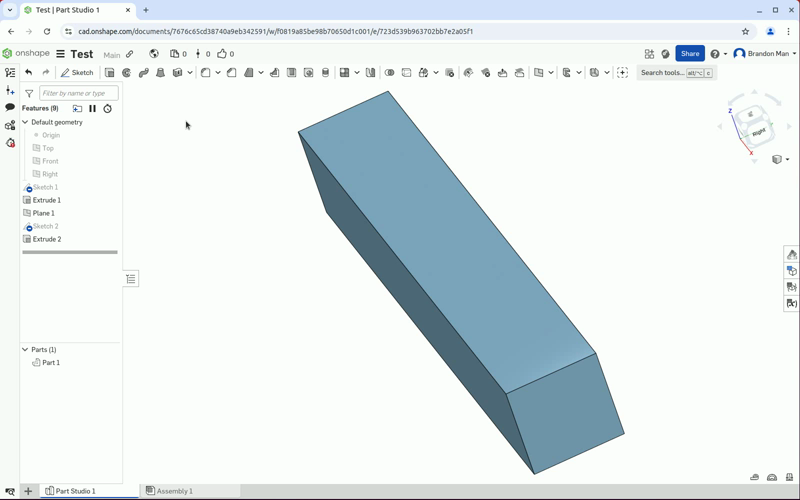
key(right, 2)
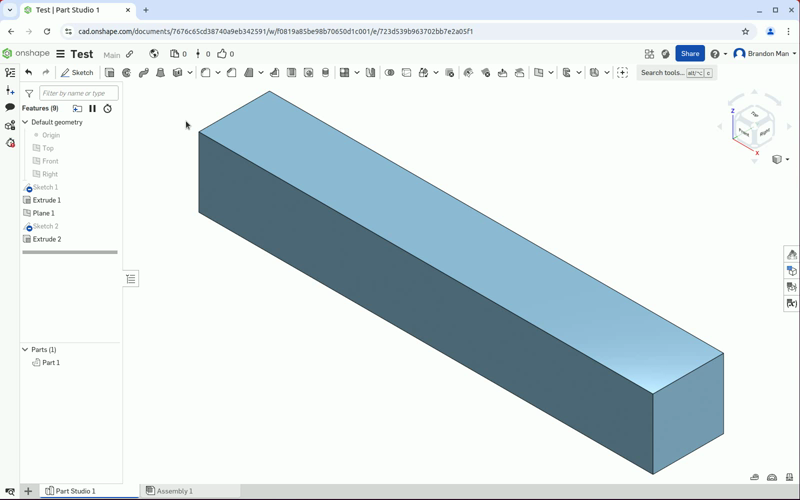
mouse_move(73, 189)
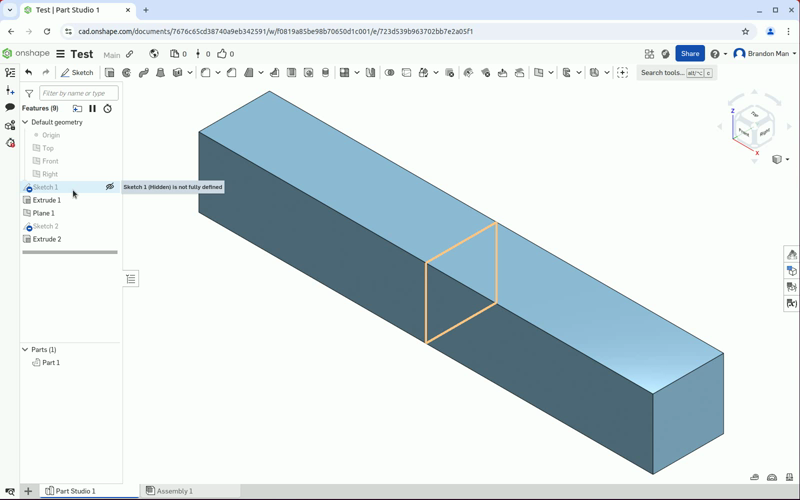
click(73, 189)